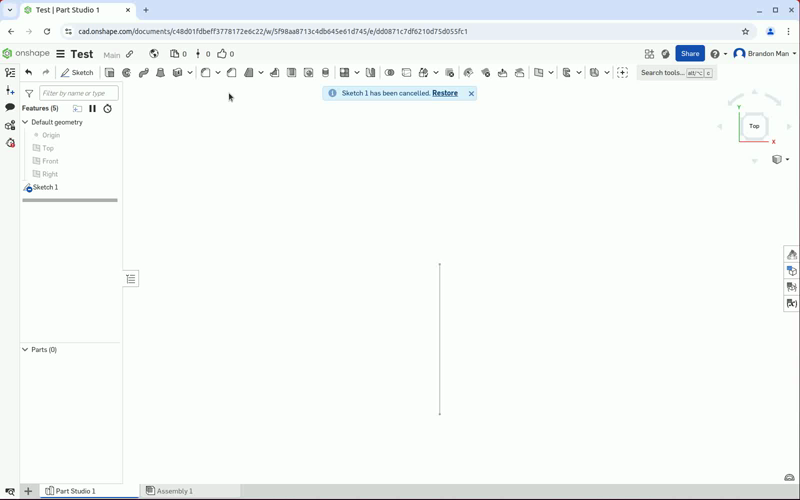
key(shift+h)
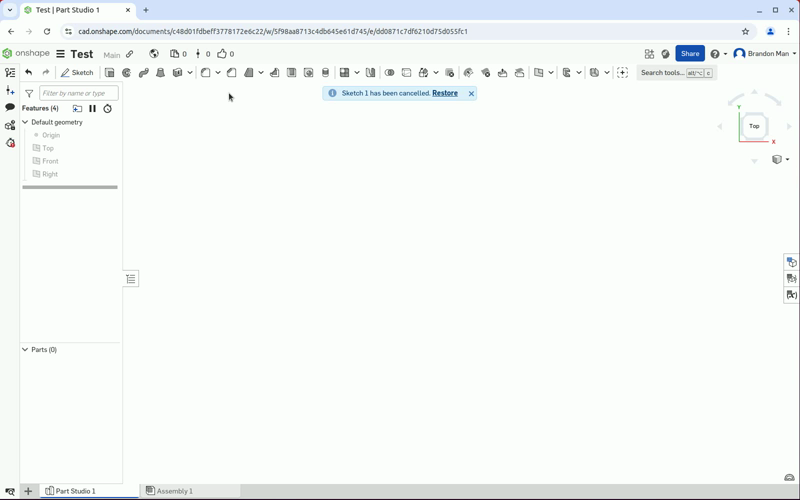
mouse_move(73, 352)
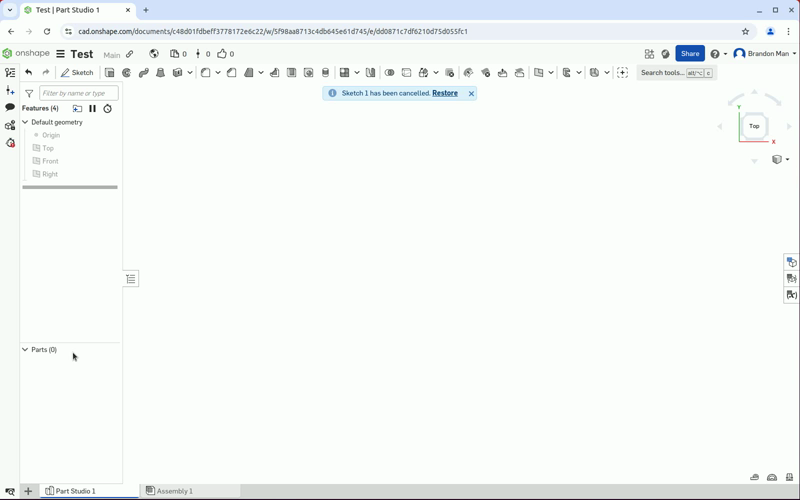
key(y)
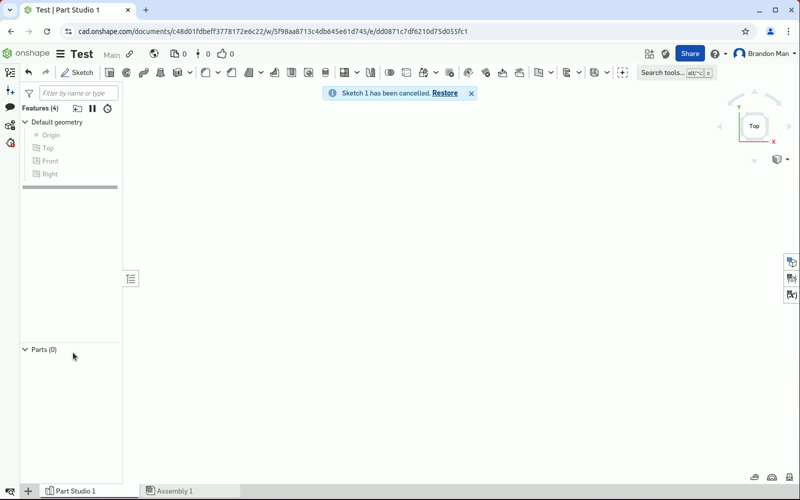
key(shift+p)
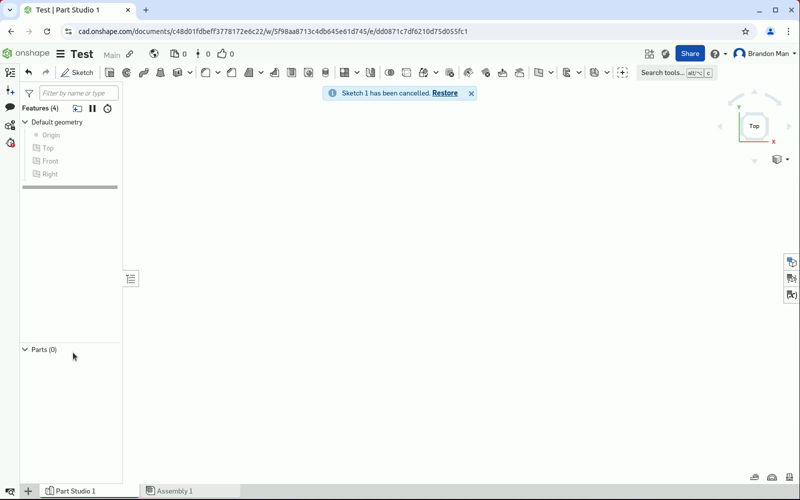
key(space)
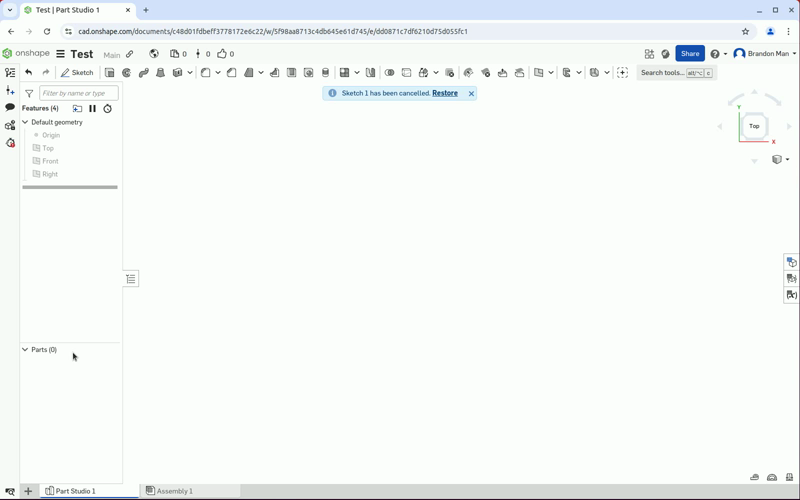
key_down(shift)
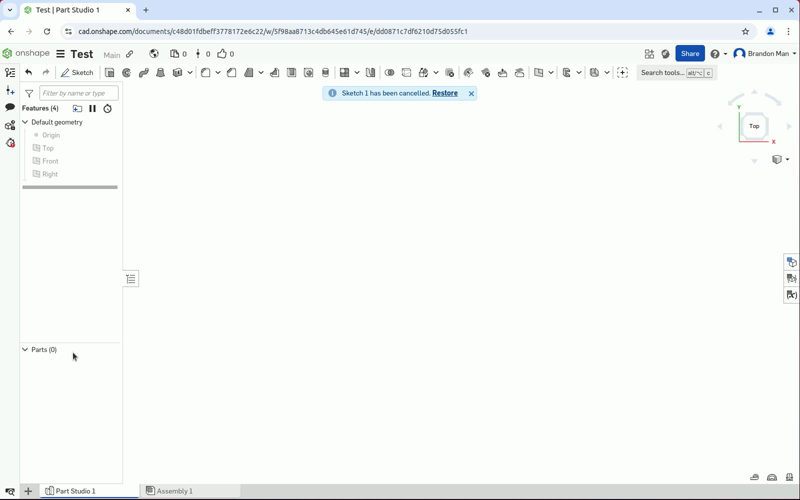
key(up)
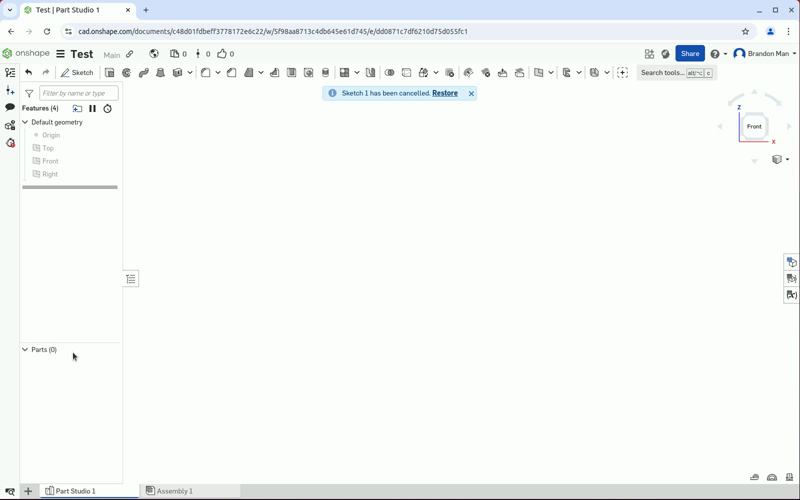
key_up(shift)
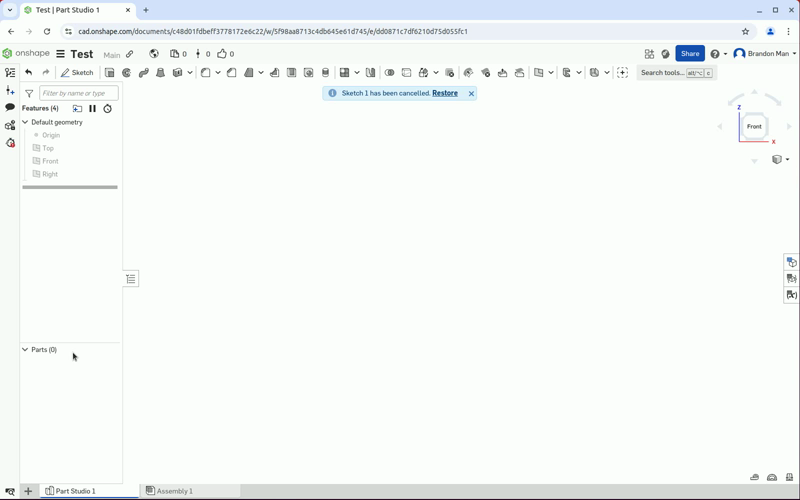
mouse_move(73, 352)
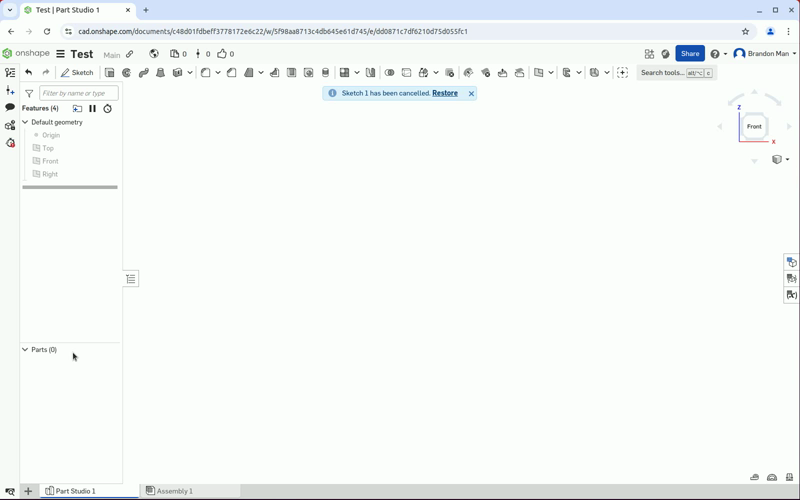
key(shift+y)
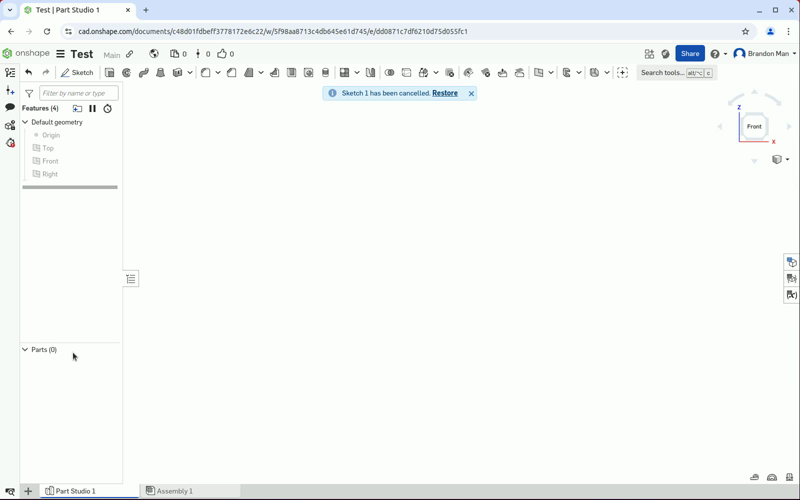
key(shift+s)
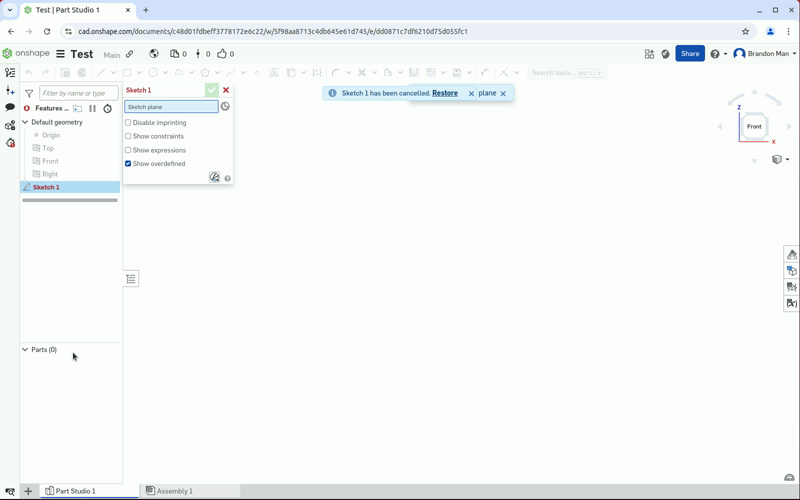
mouse_move(73, 163)
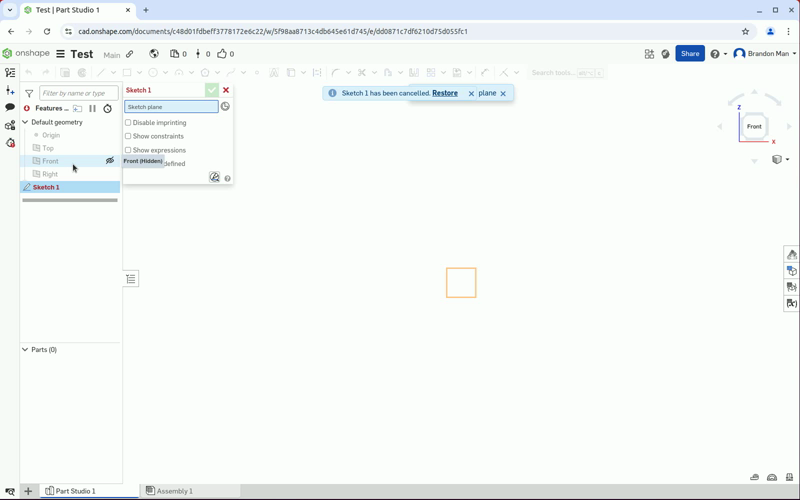
click(73, 163)
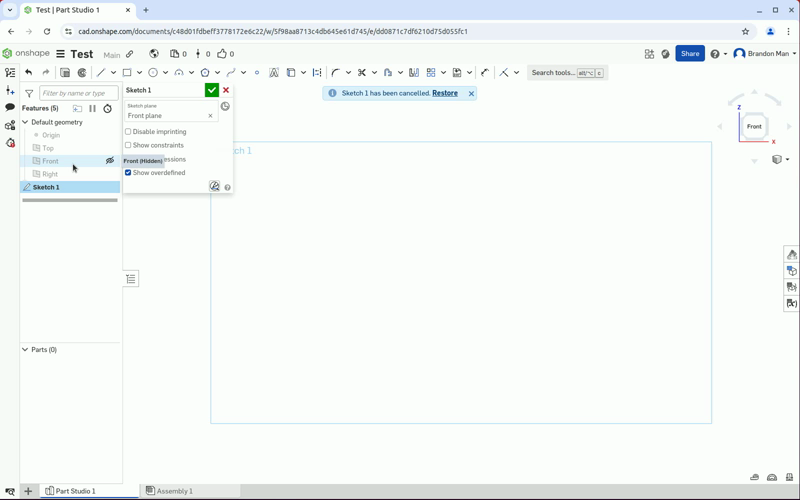
mouse_move(73, 352)
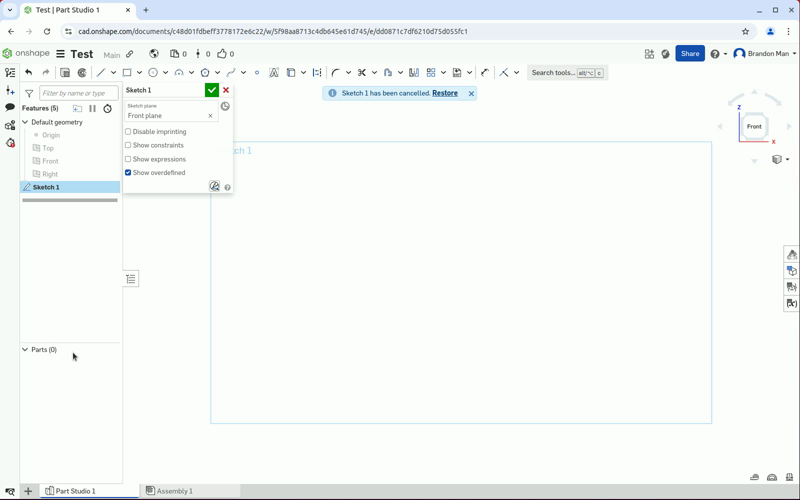
key(y)
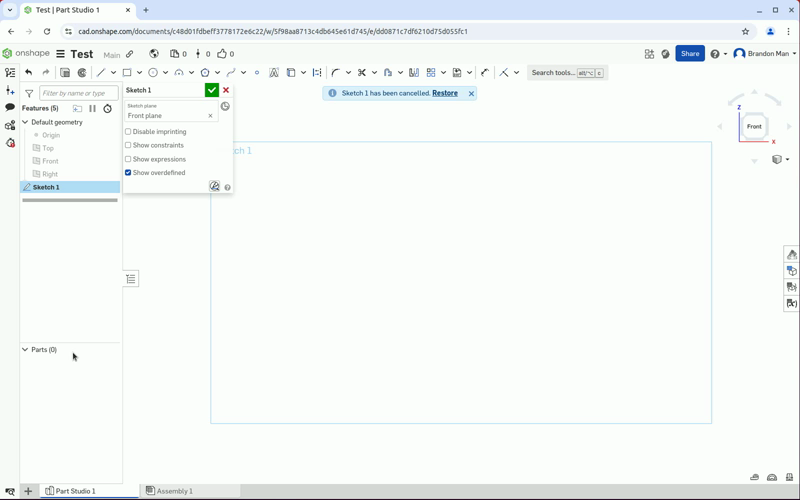
key(c)
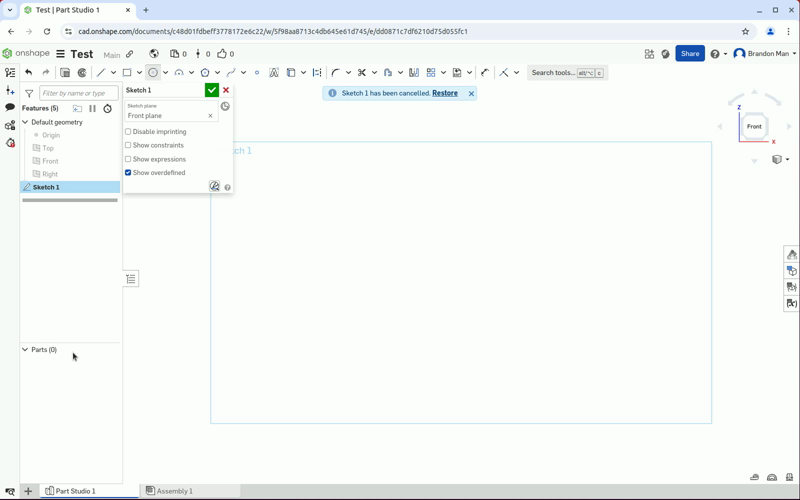
key_down(shift)
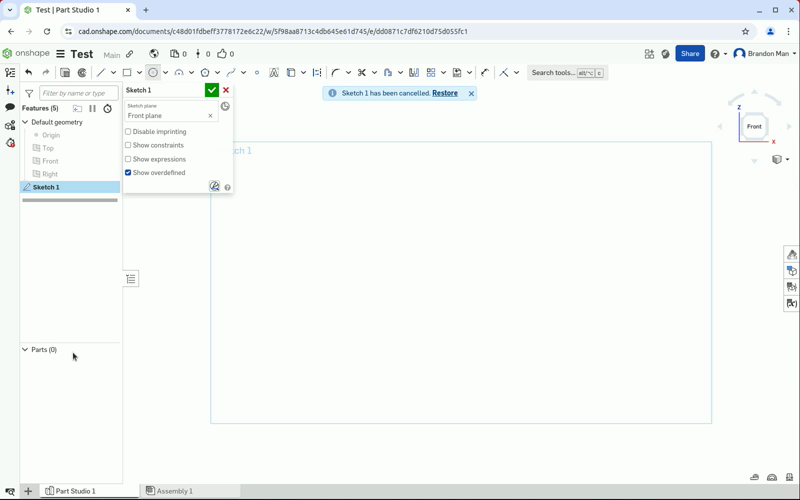
mouse_move(461, 282)
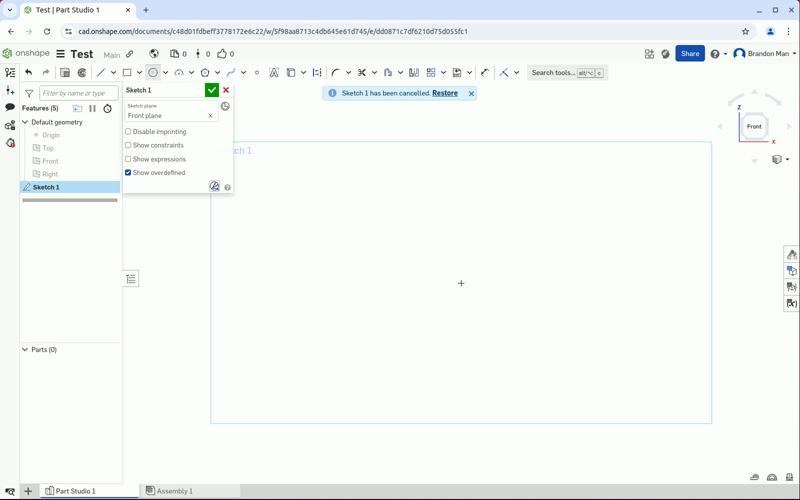
click(461, 282)
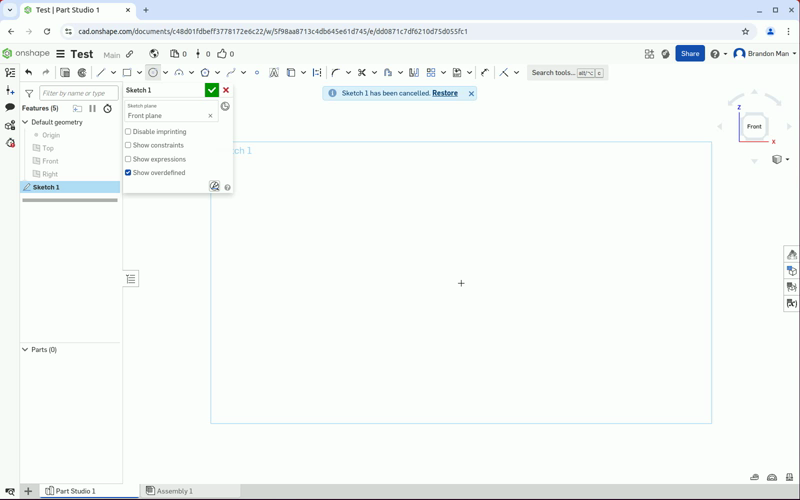
key_up(shift)
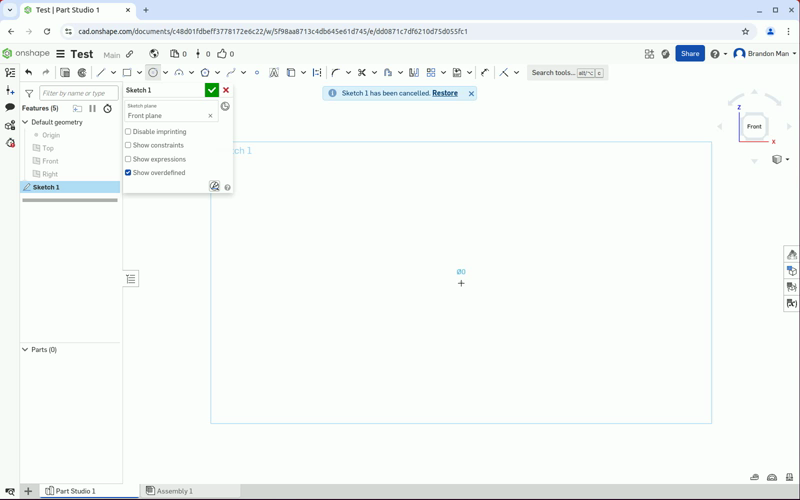
mouse_move(574, 282)
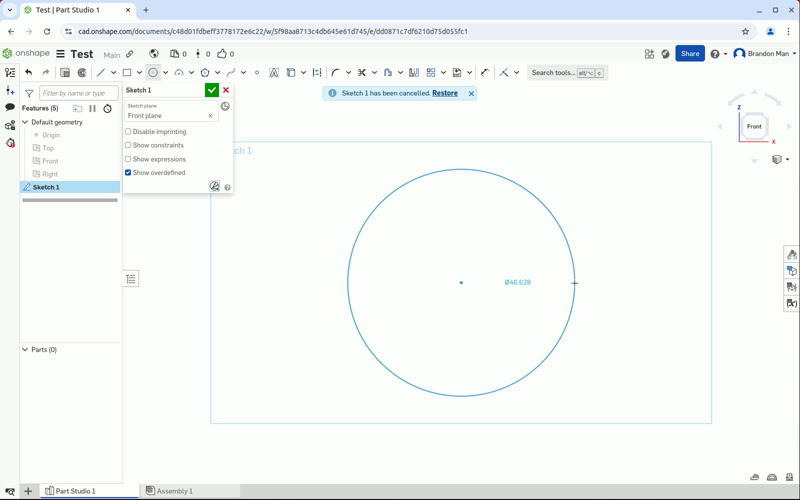
click(574, 282)
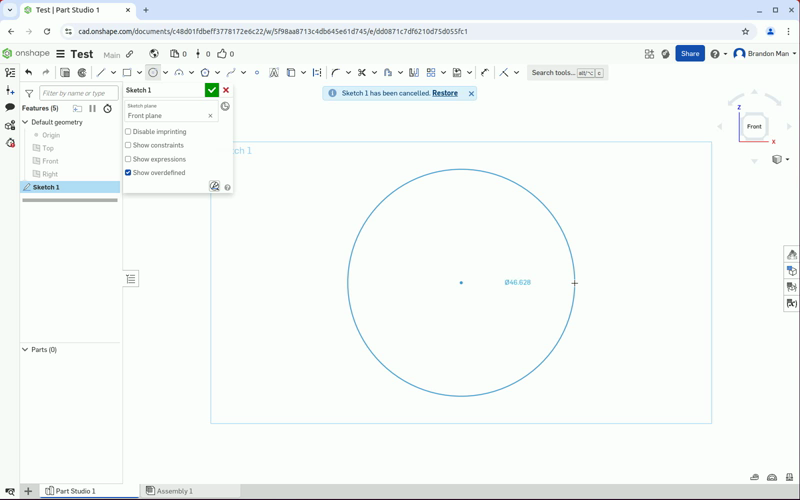
key(esc)
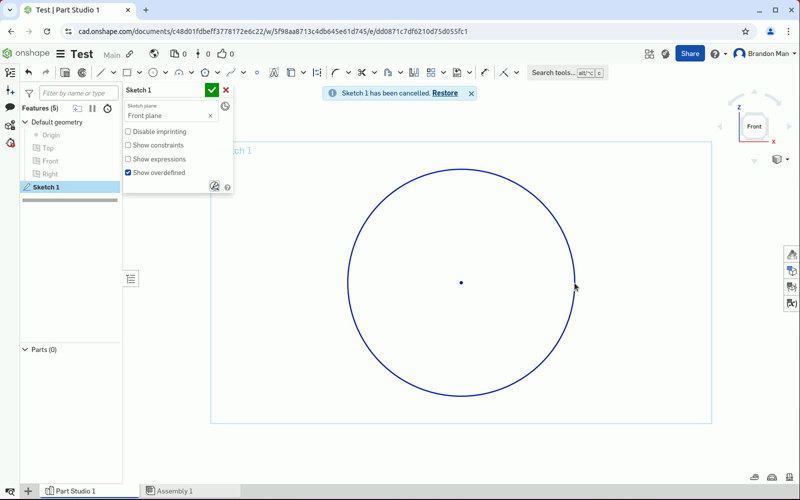
key(c)
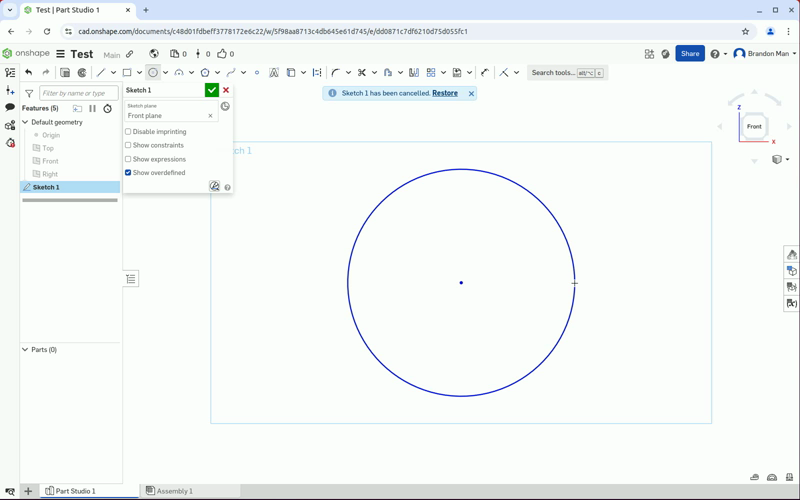
key_down(shift)
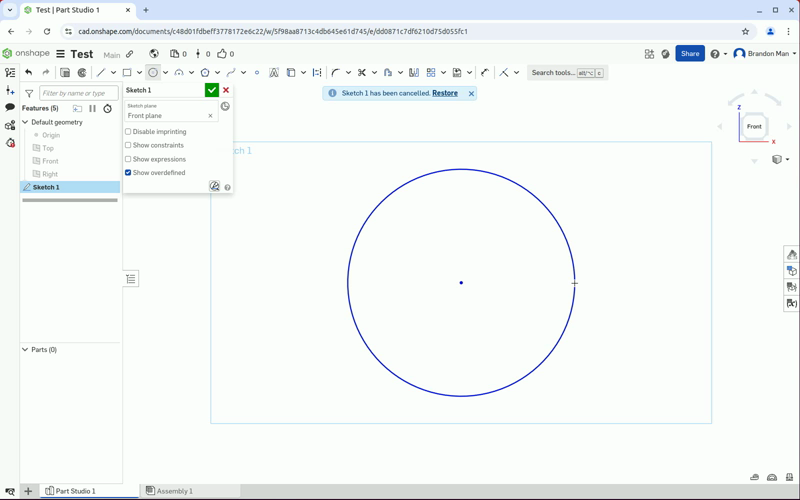
mouse_move(376, 282)
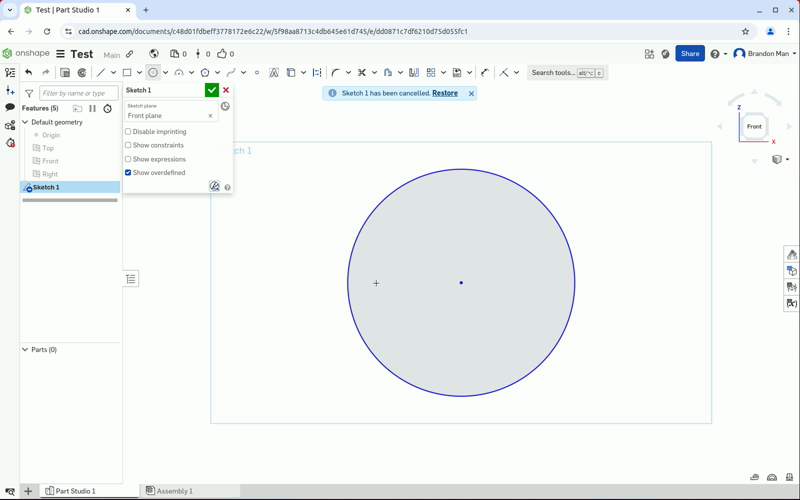
click(376, 282)
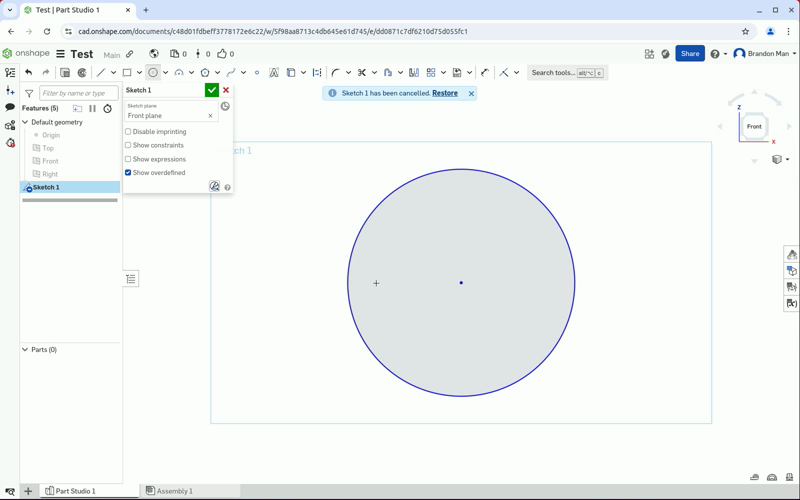
key_up(shift)
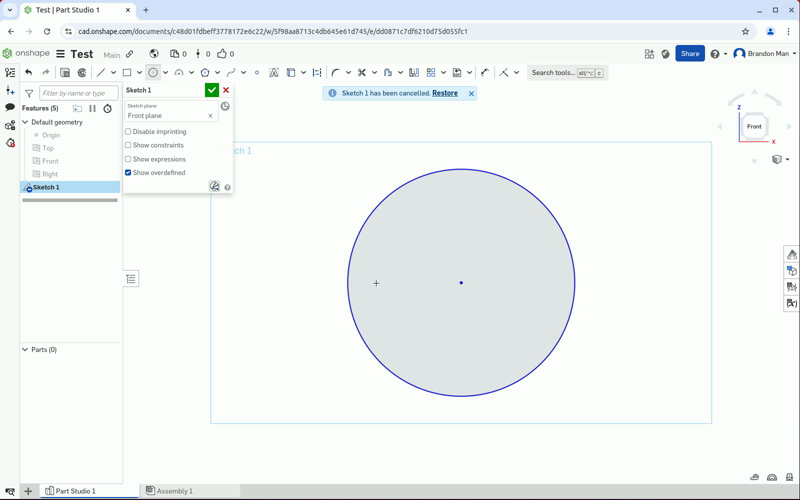
mouse_move(381, 282)
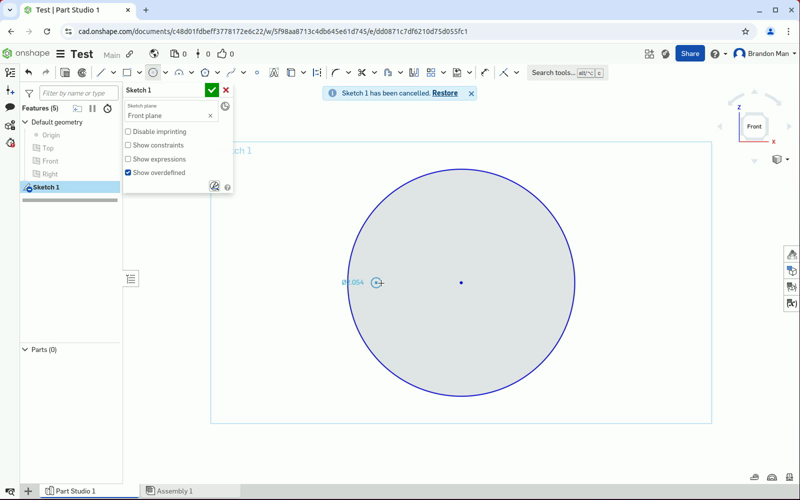
click(381, 282)
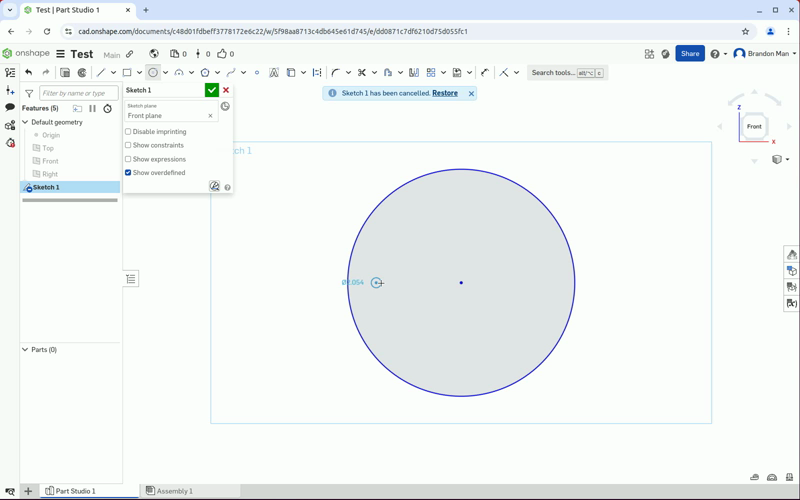
key(esc)
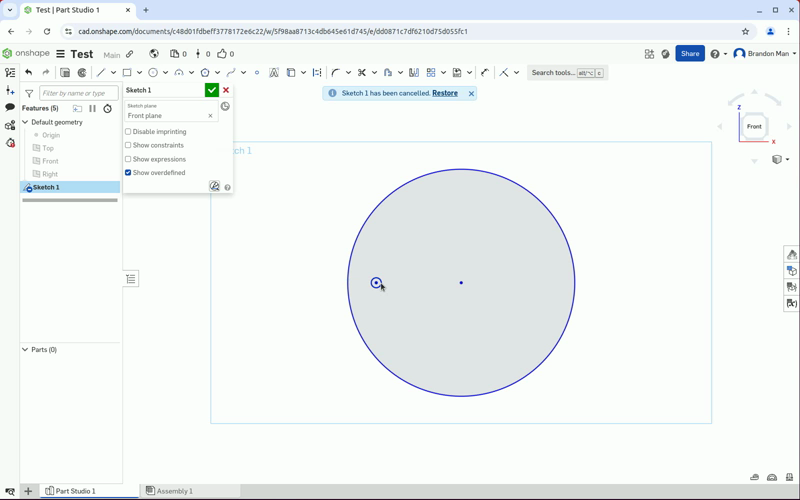
key(c)
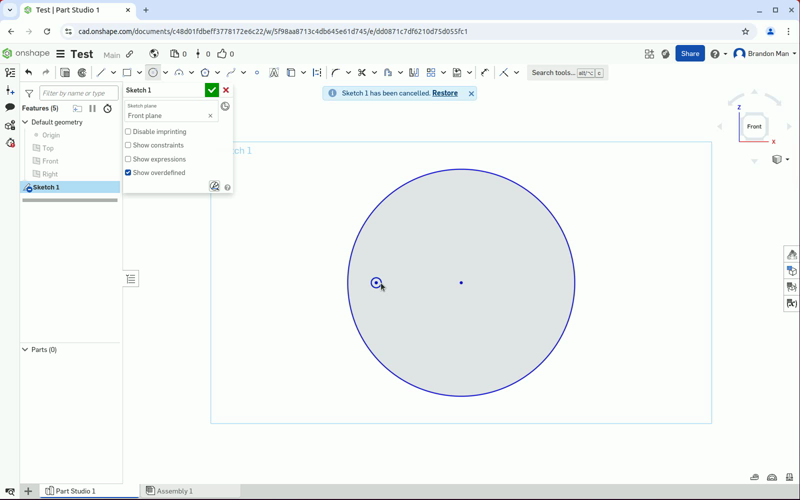
key_down(shift)
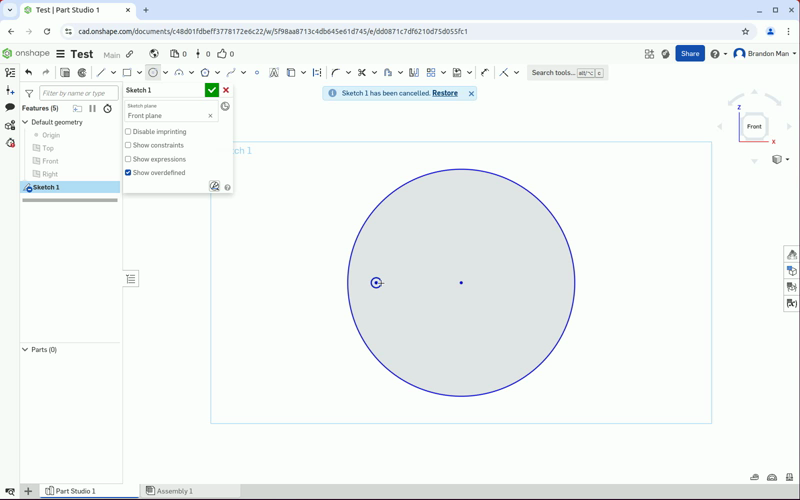
mouse_move(543, 282)
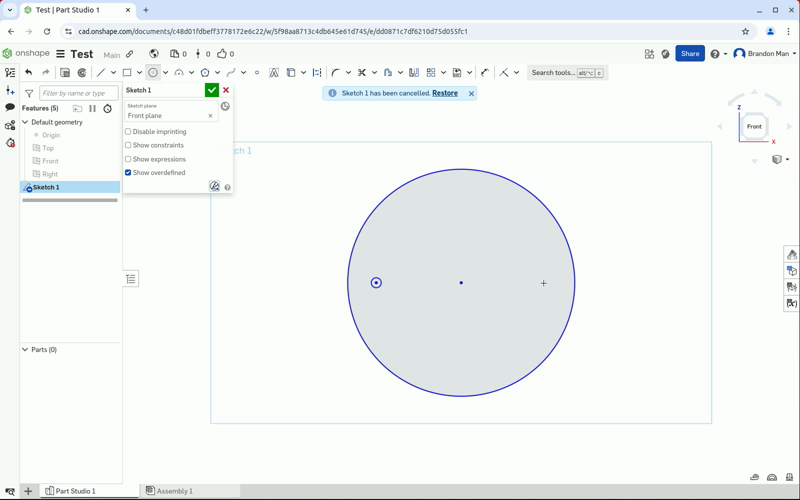
click(543, 282)
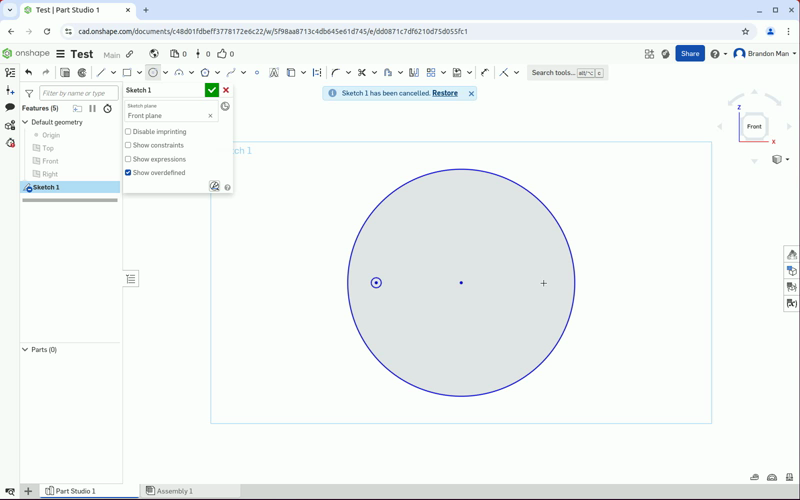
key_up(shift)
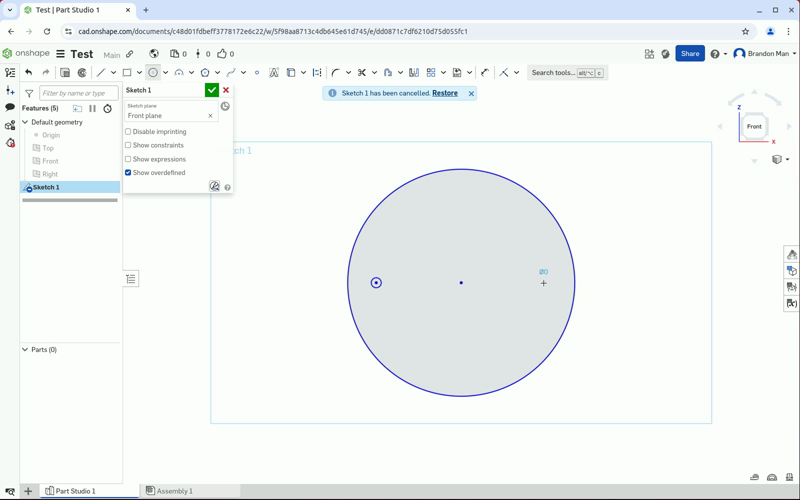
mouse_move(548, 282)
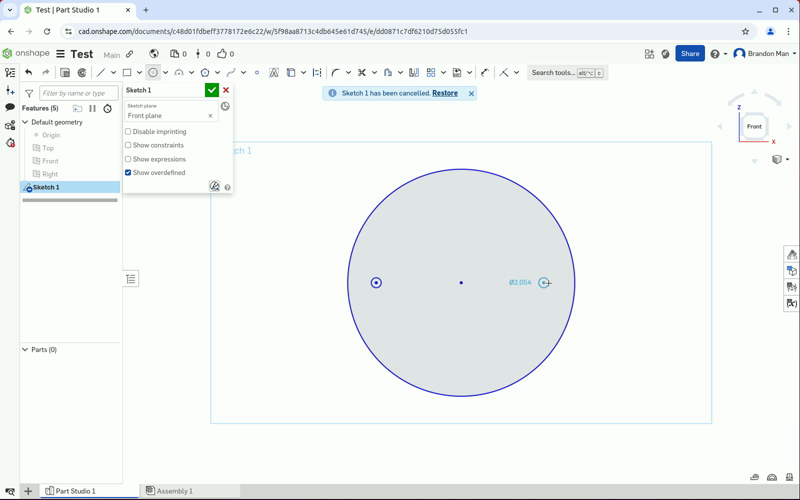
click(548, 282)
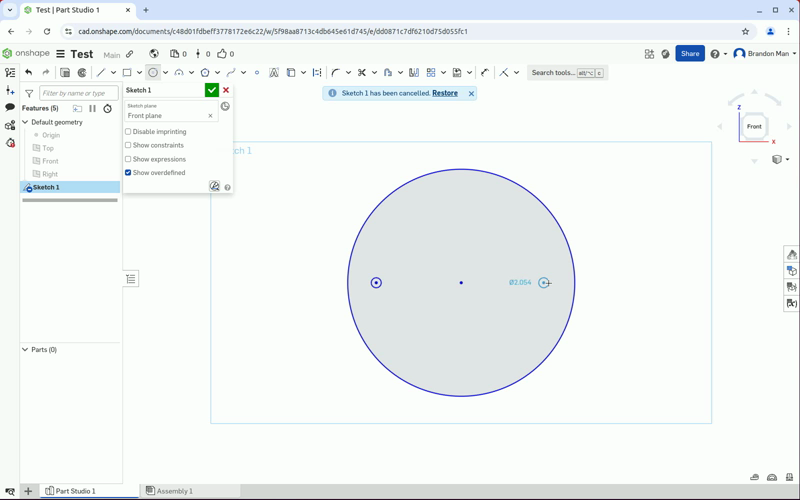
key(esc)
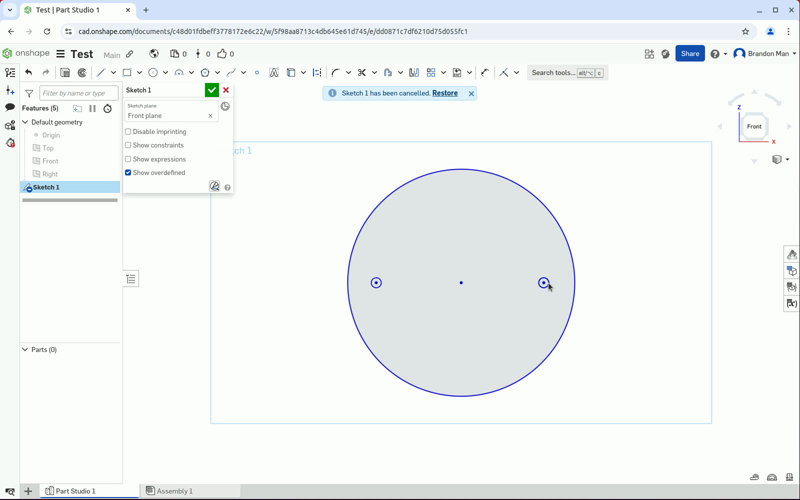
mouse_move(407, 307)
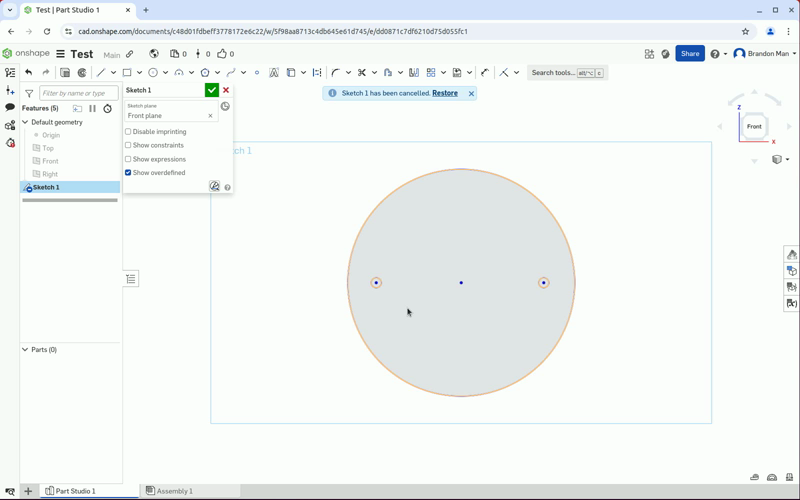
click(407, 307)
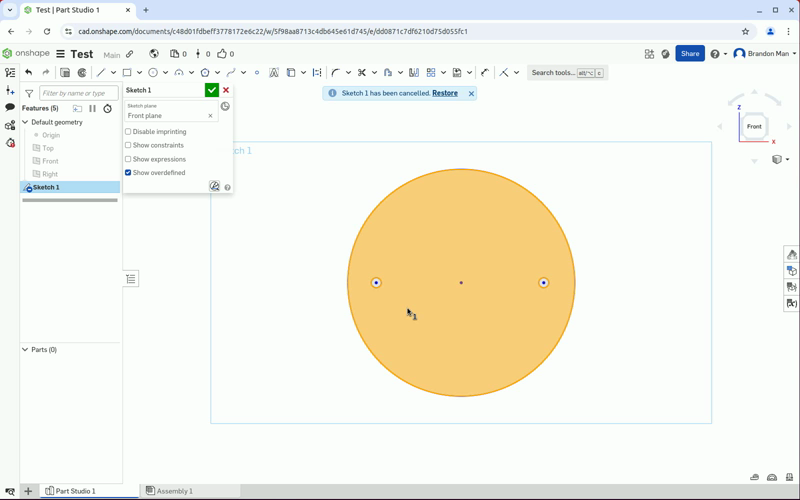
mouse_move(73, 352)
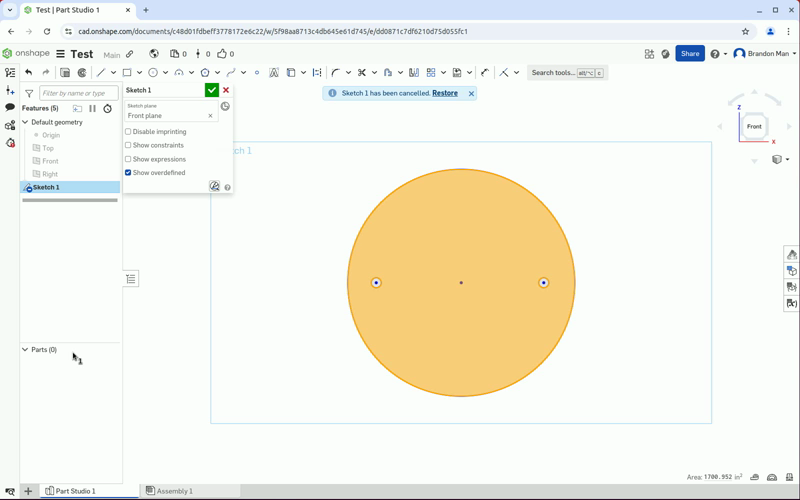
key(shift+y)
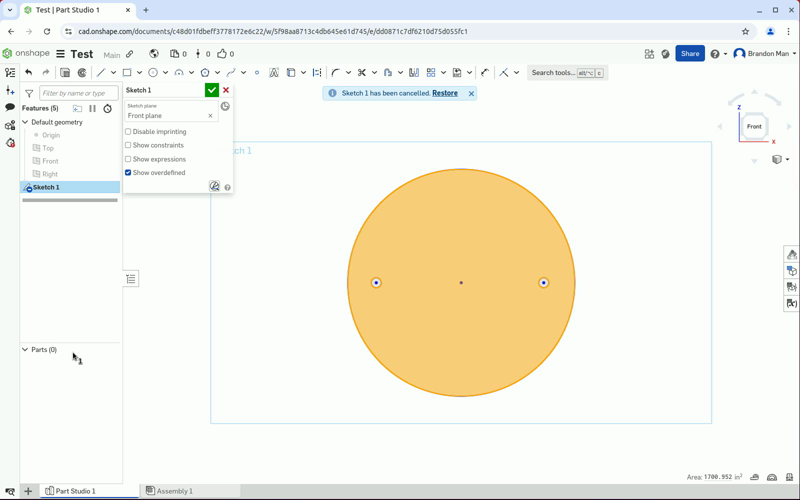
key(shift+e)
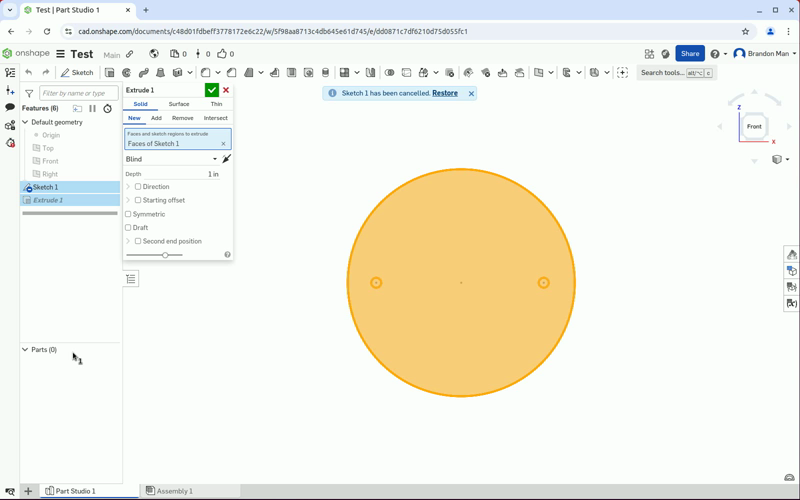
mouse_move(143, 106)
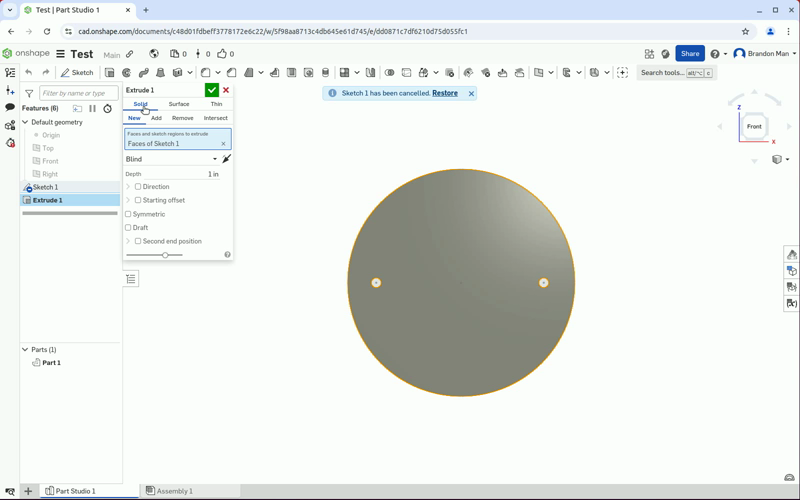
click(143, 106)
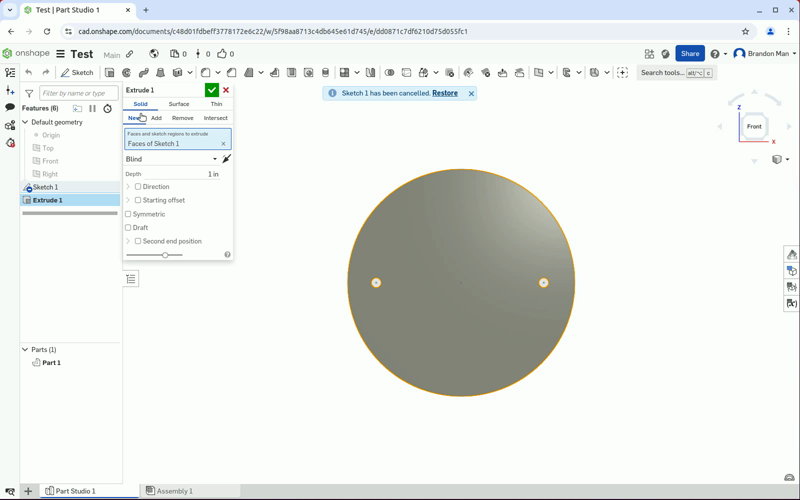
mouse_move(137, 120)
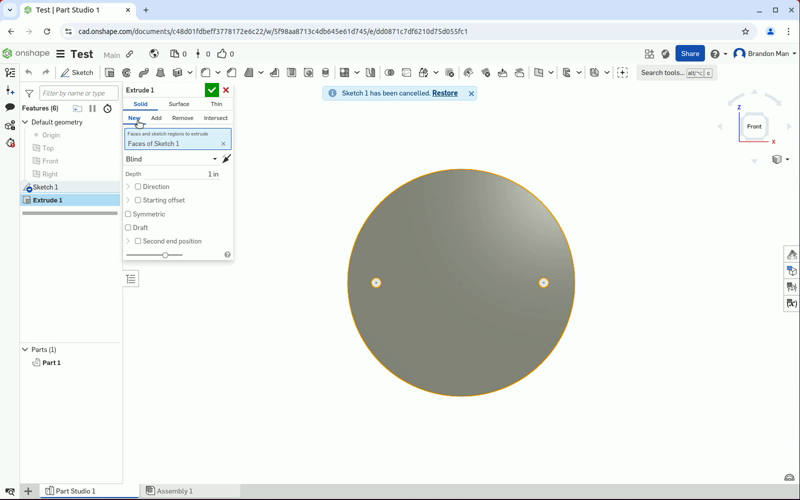
click(137, 120)
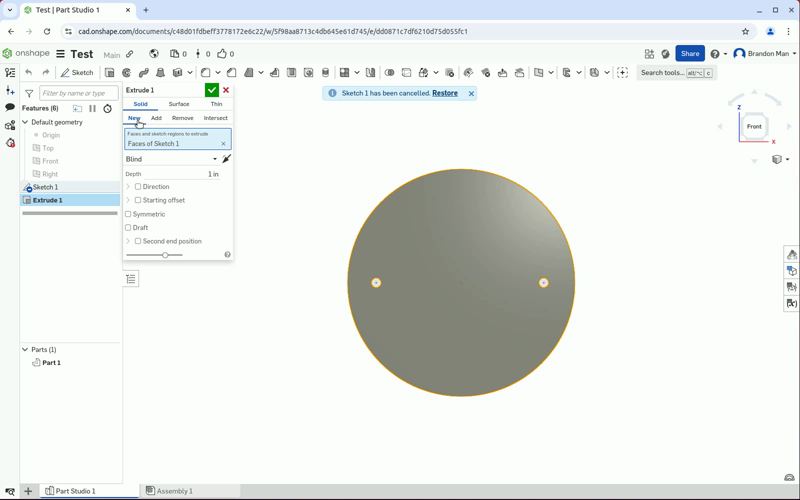
key(tab, 4)
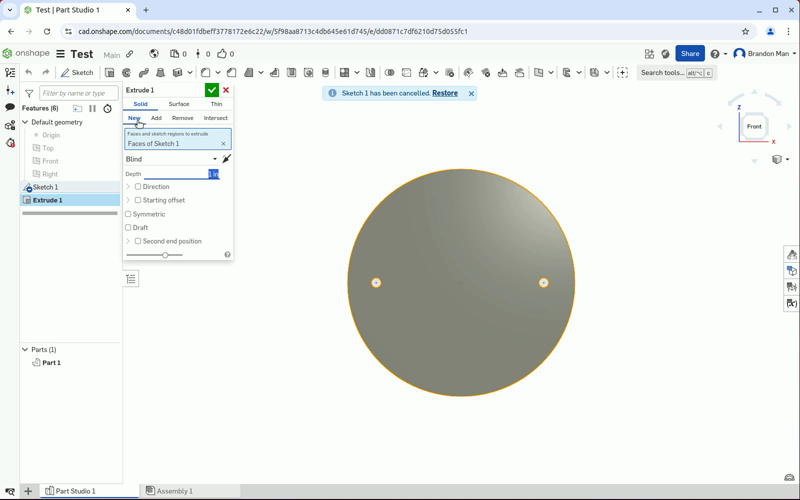
text(0.481)
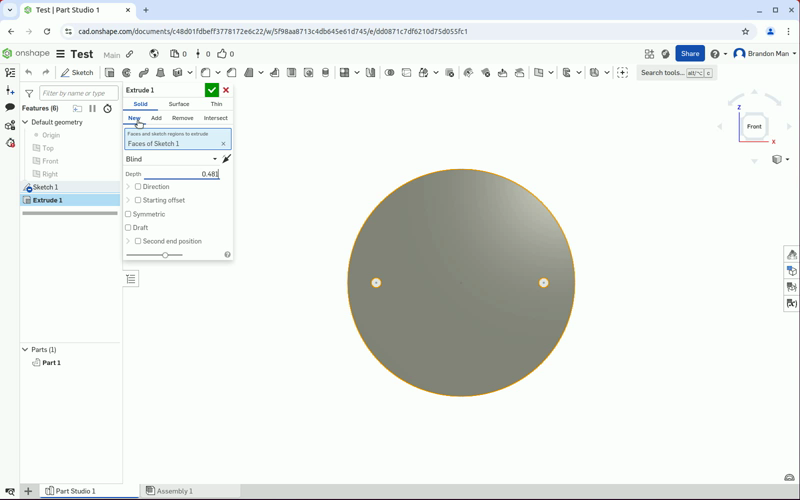
key(enter)
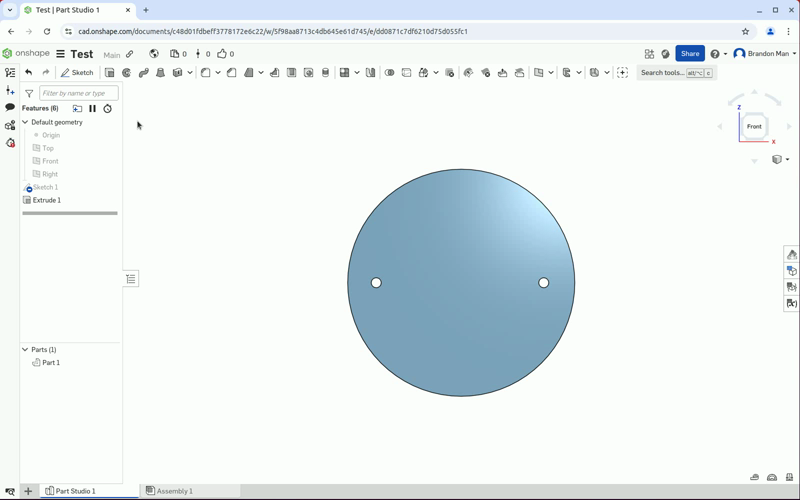
key(shift+h)
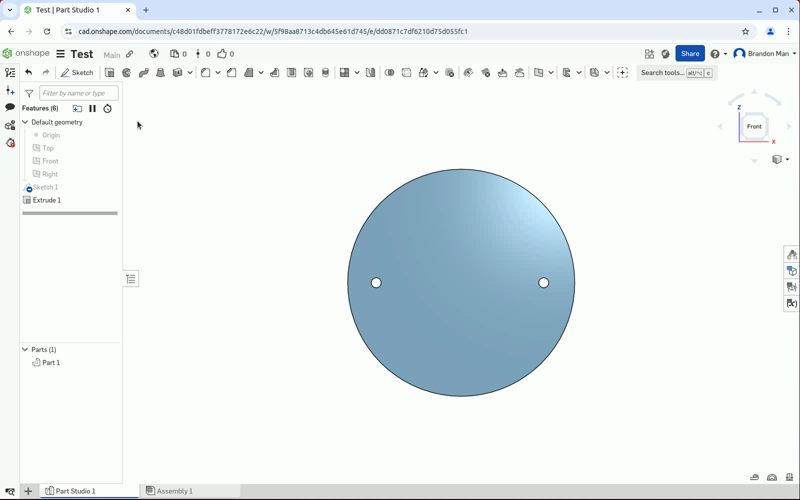
key(shift+h)
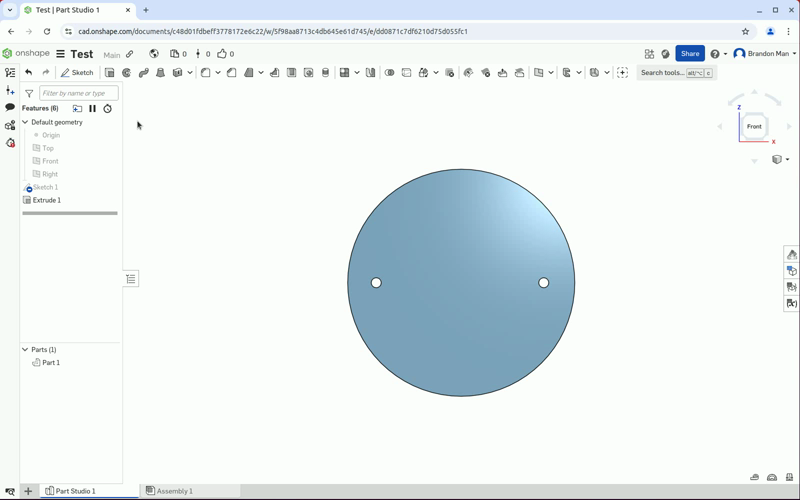
mouse_move(73, 189)
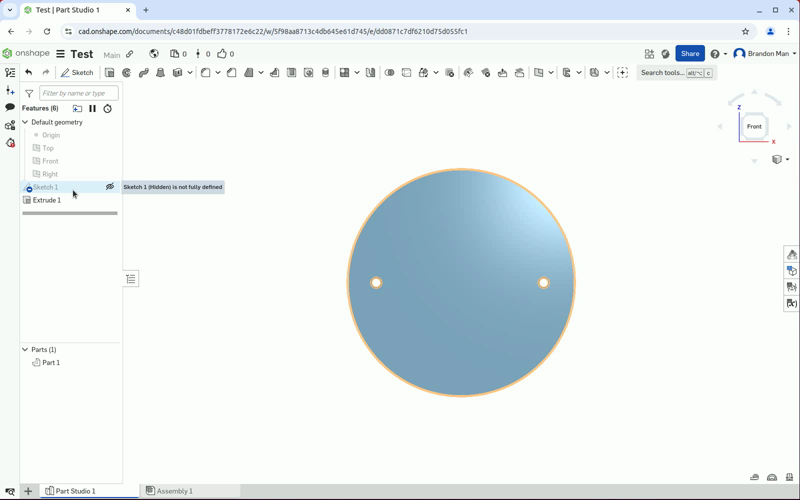
click(73, 189)
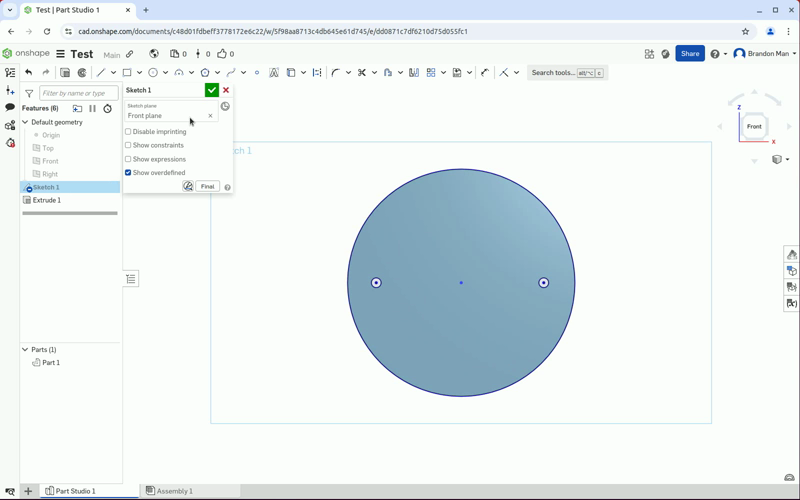
mouse_move(229, 92)
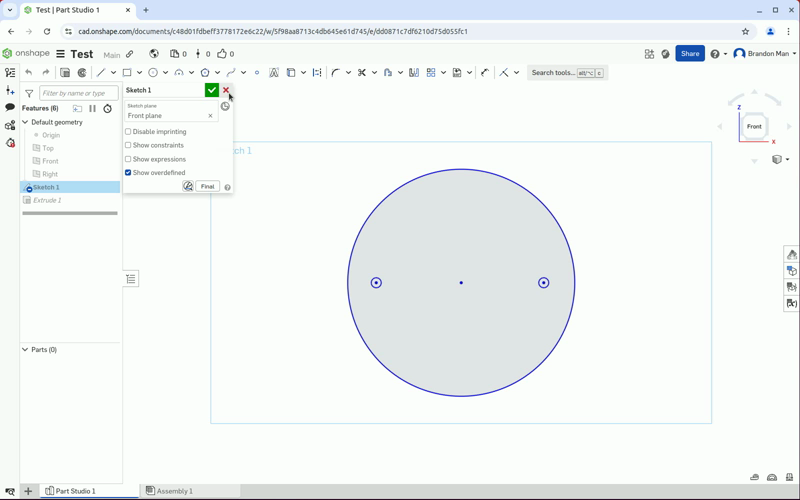
click(229, 92)
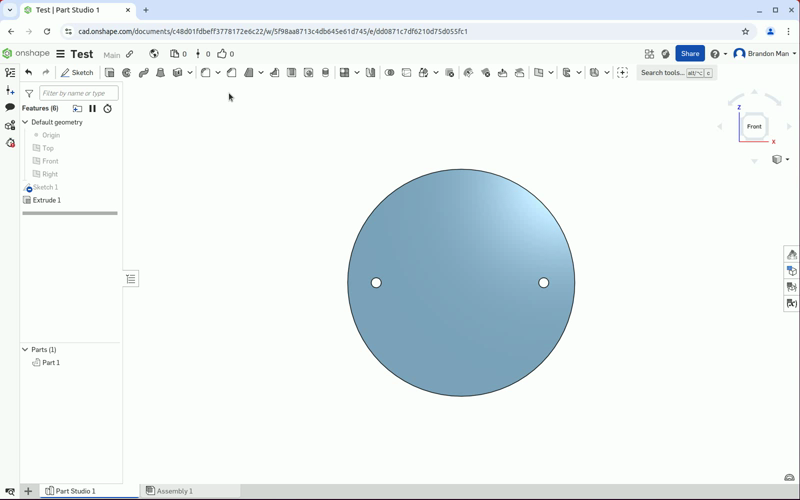
mouse_move(541, 75)
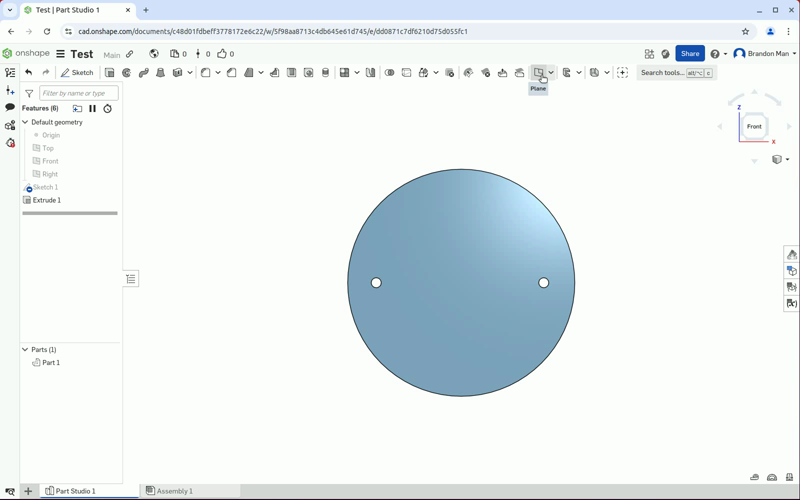
click(541, 75)
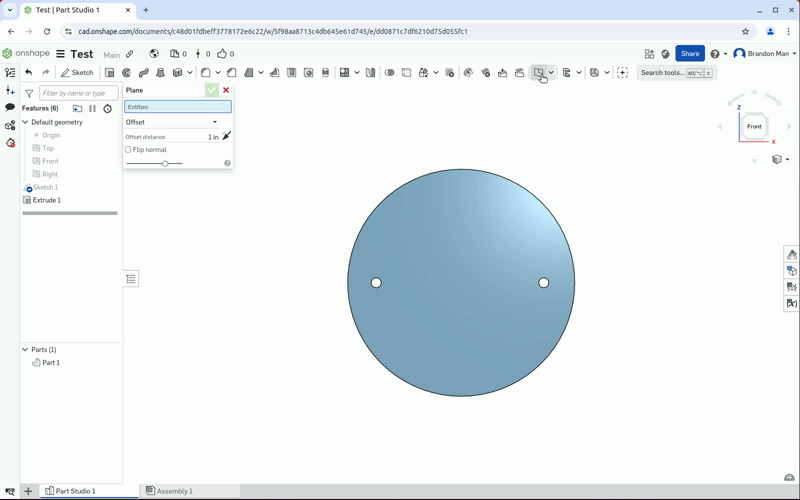
mouse_move(73, 163)
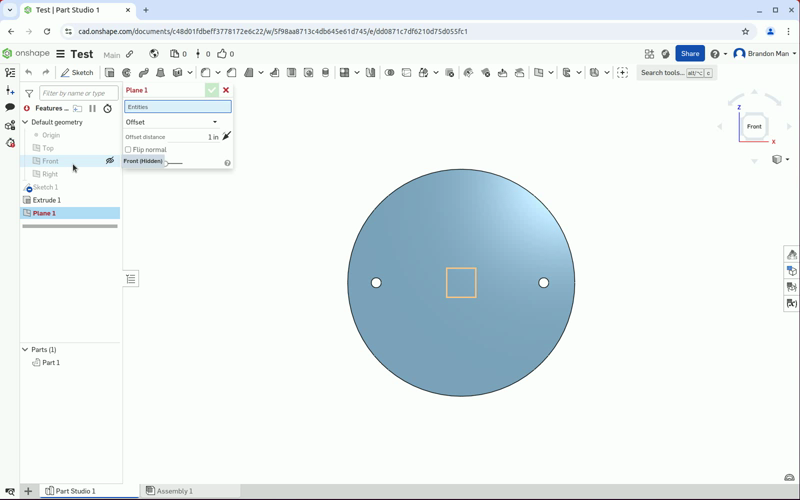
click(73, 163)
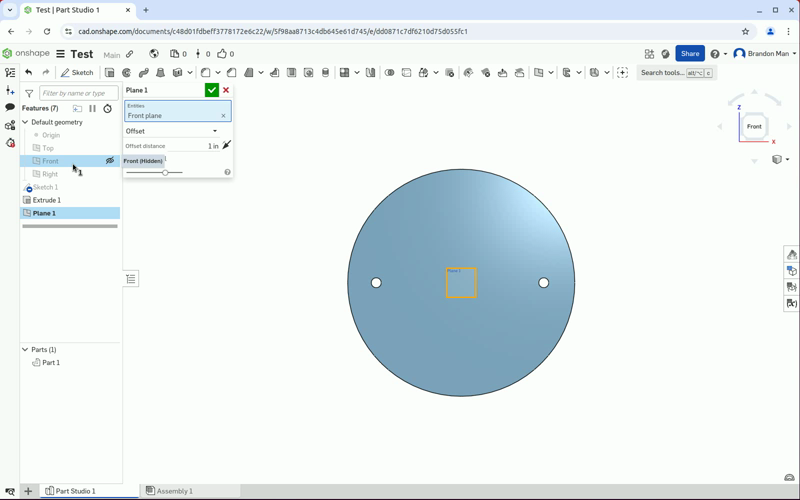
key(tab, 2)
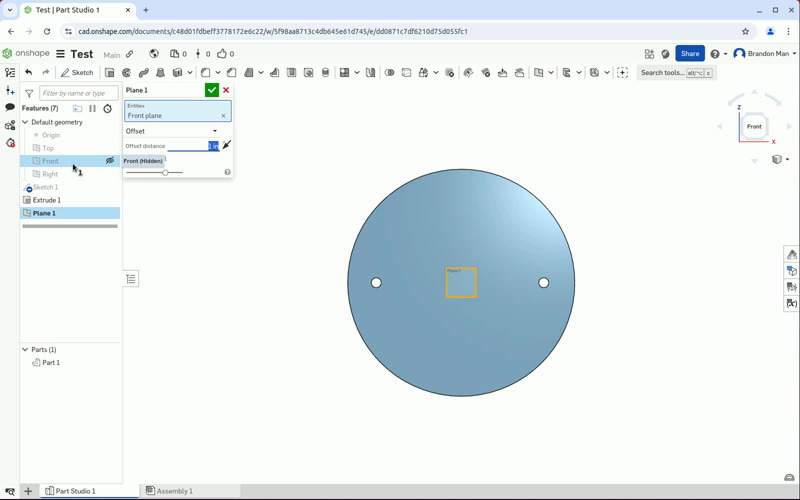
text(0.493)
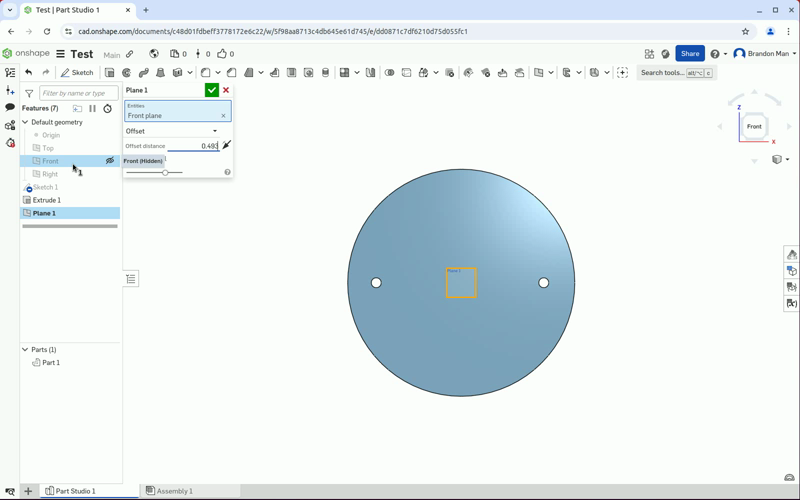
key(enter, 2)
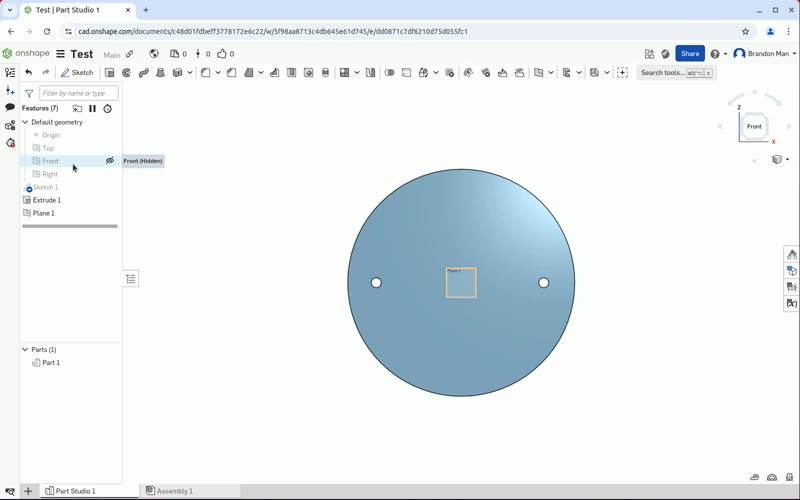
key(shift+s)
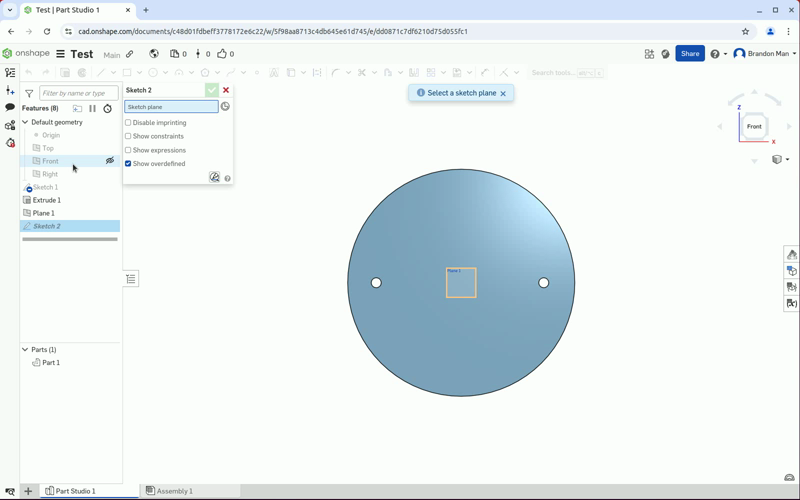
mouse_move(73, 215)
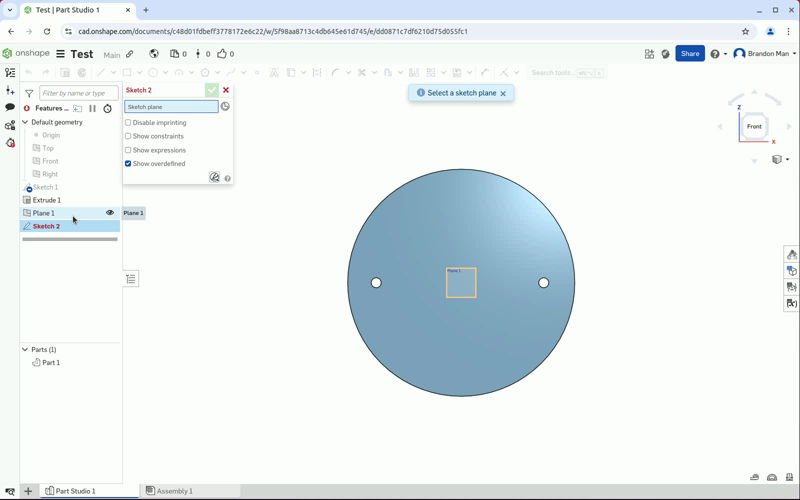
click(73, 215)
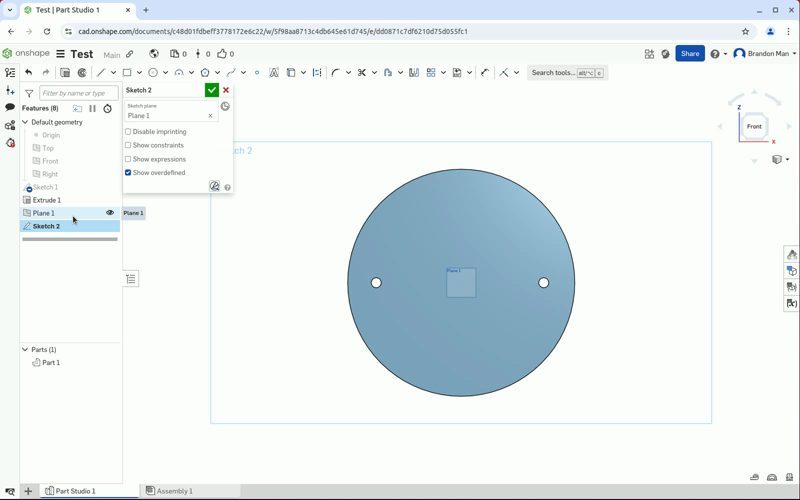
mouse_move(73, 352)
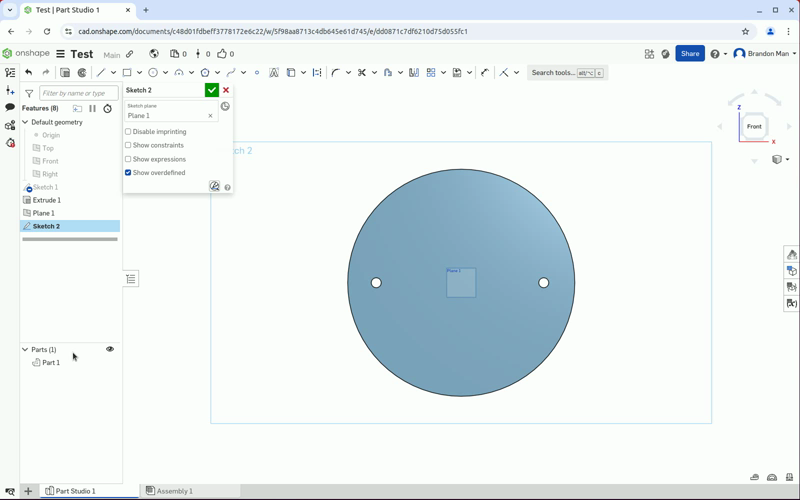
key(y)
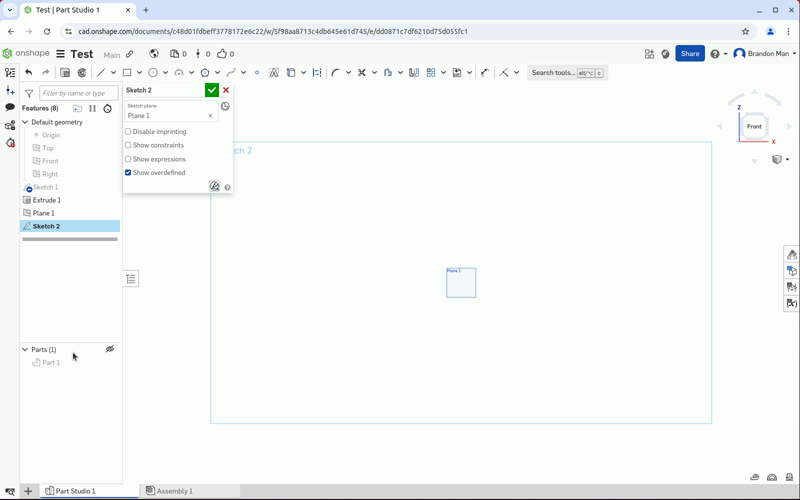
key(c)
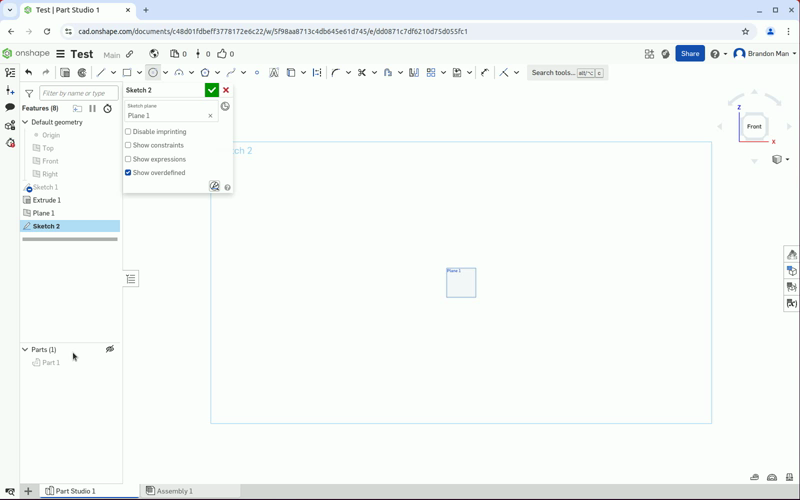
key_down(shift)
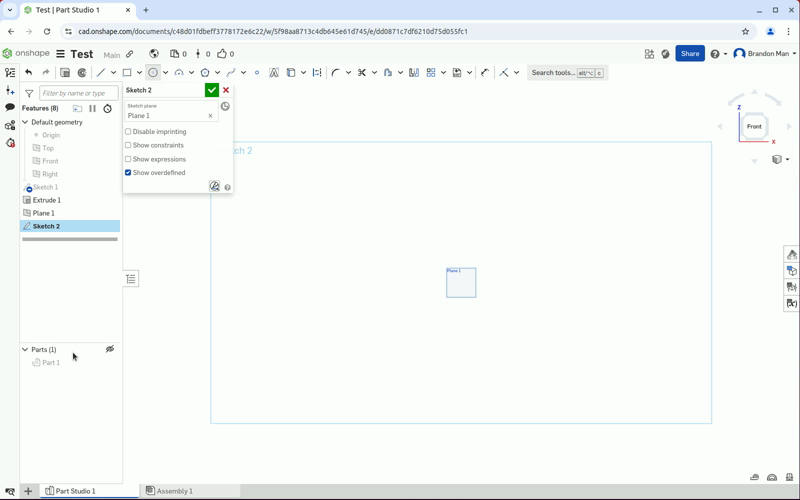
mouse_move(377, 282)
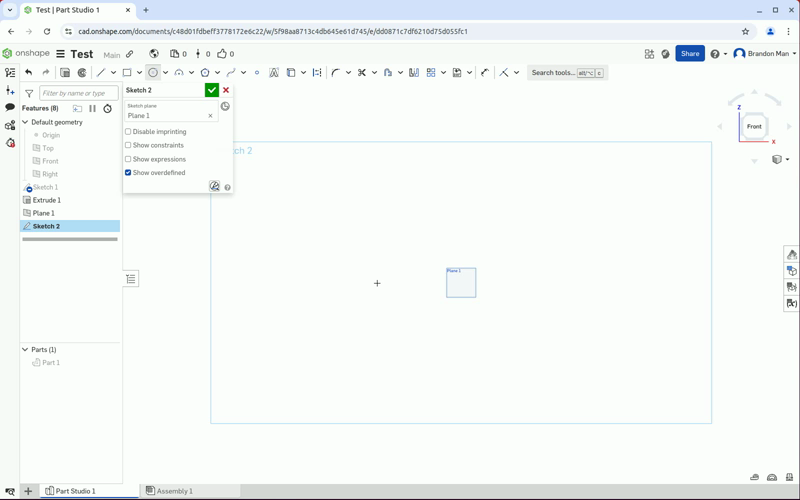
click(377, 282)
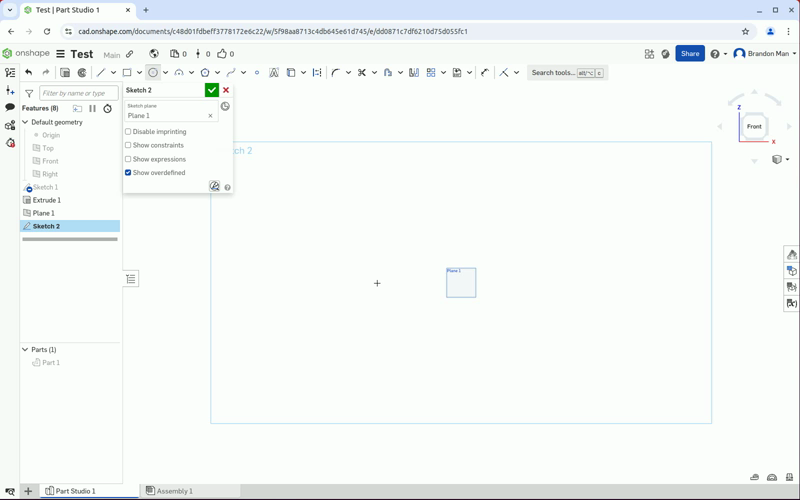
key_up(shift)
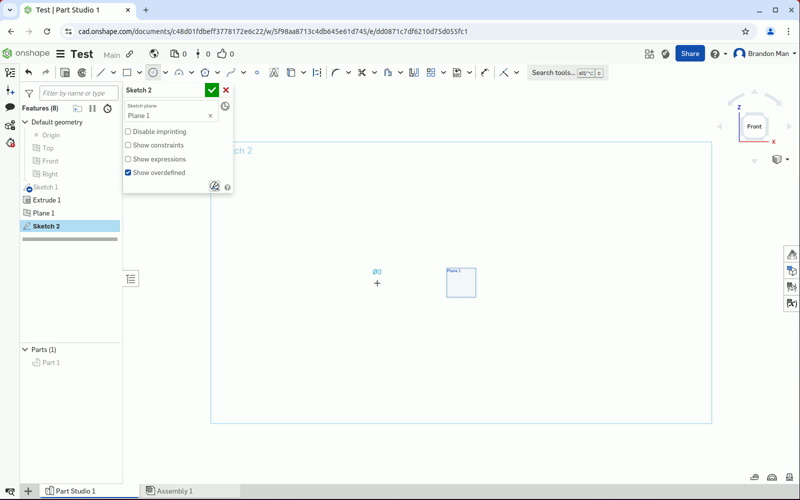
mouse_move(387, 282)
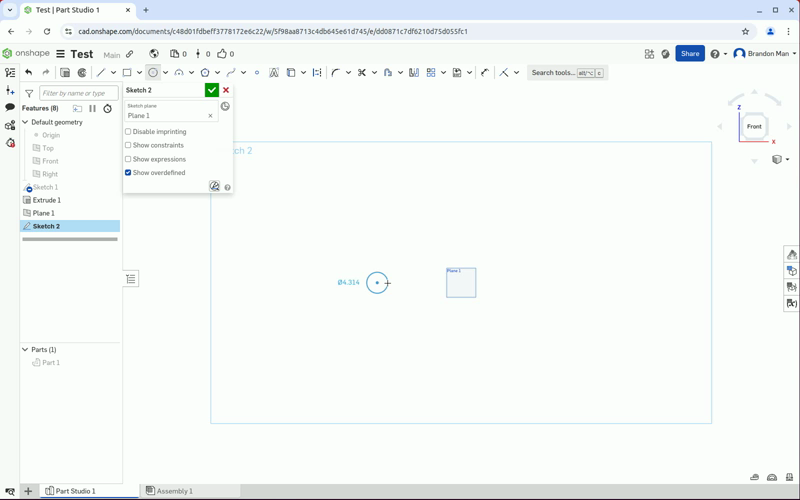
click(387, 282)
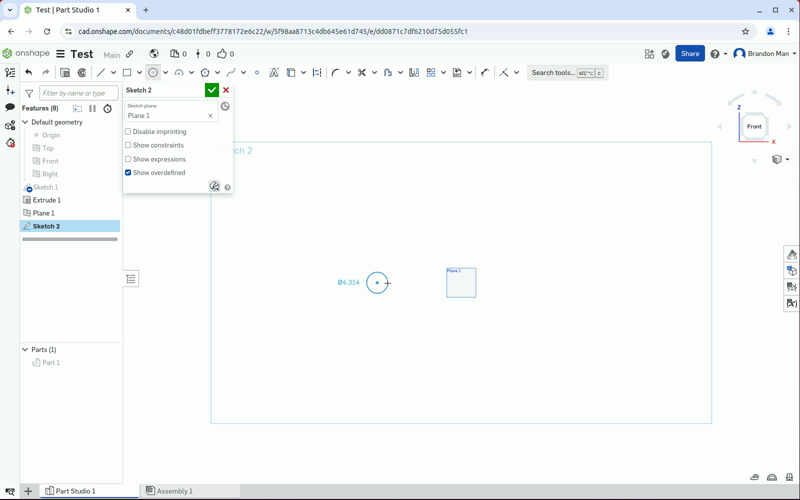
key(esc)
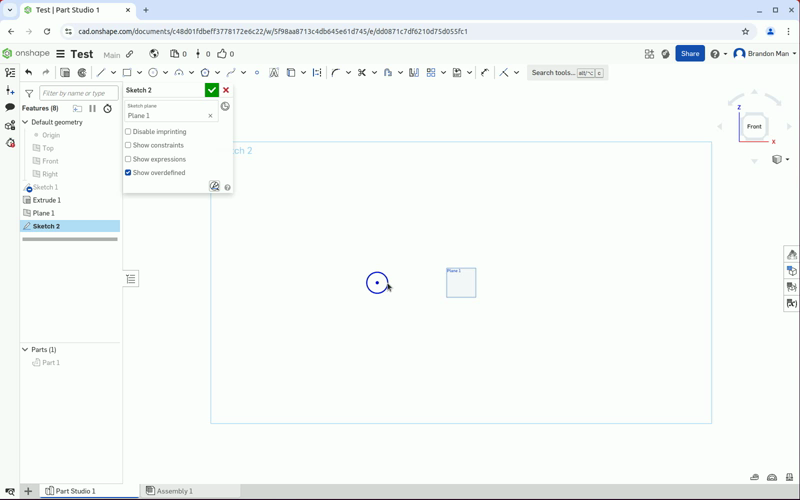
key(c)
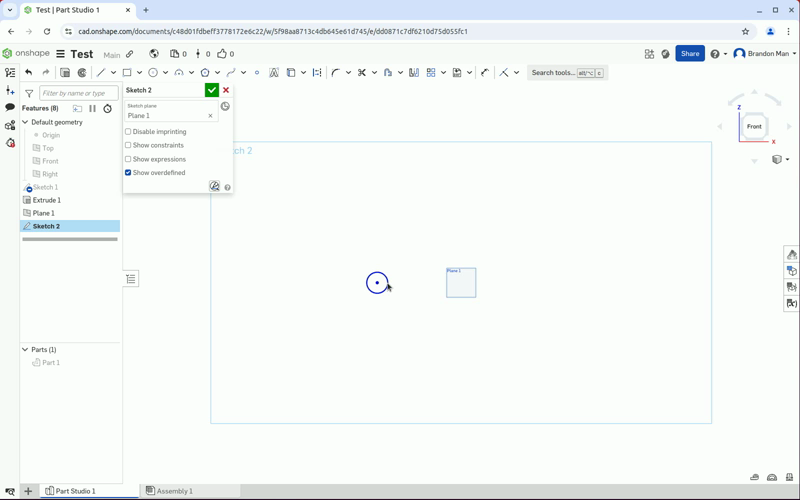
key_down(shift)
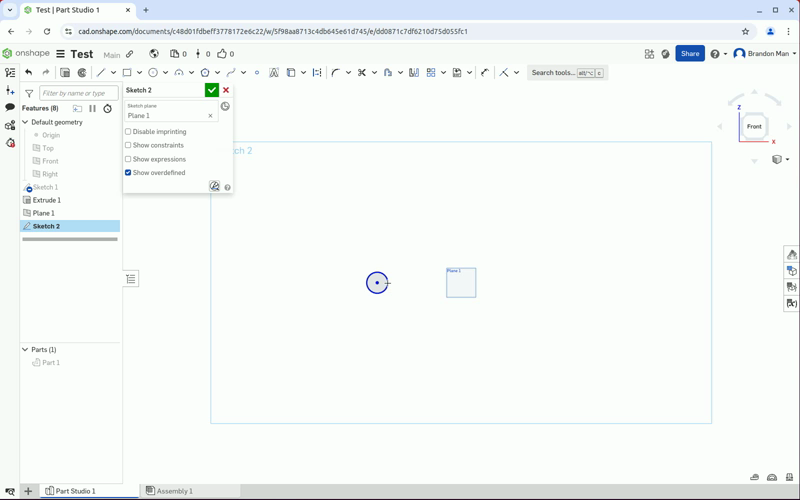
mouse_move(377, 282)
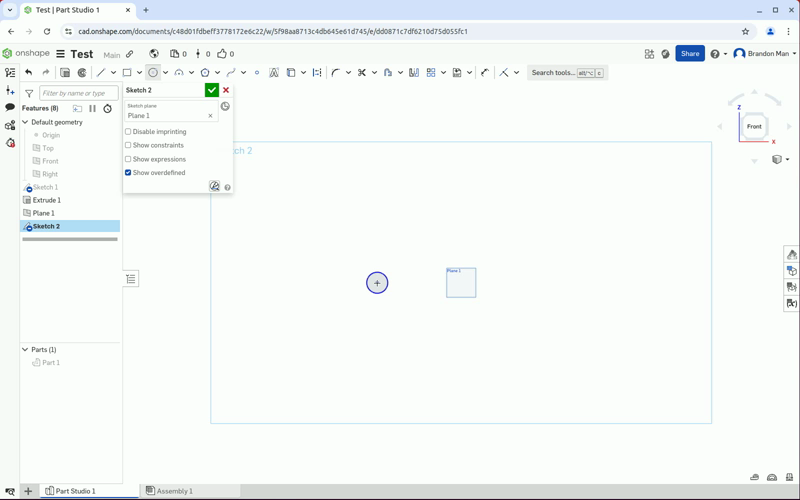
click(377, 282)
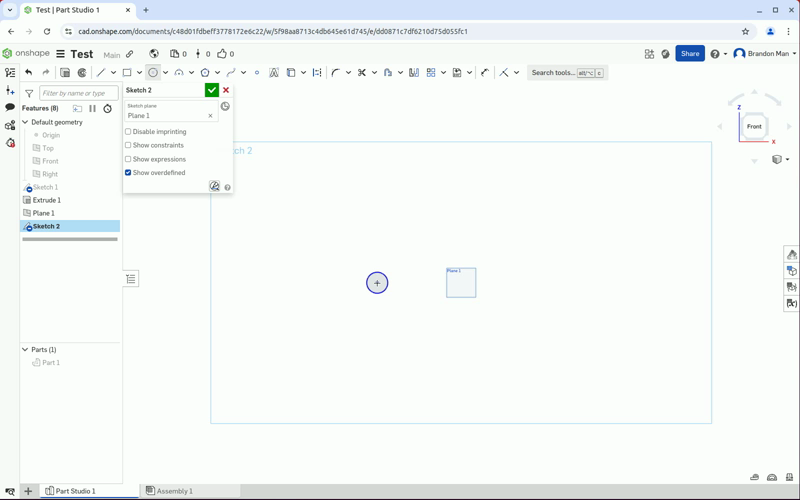
key_up(shift)
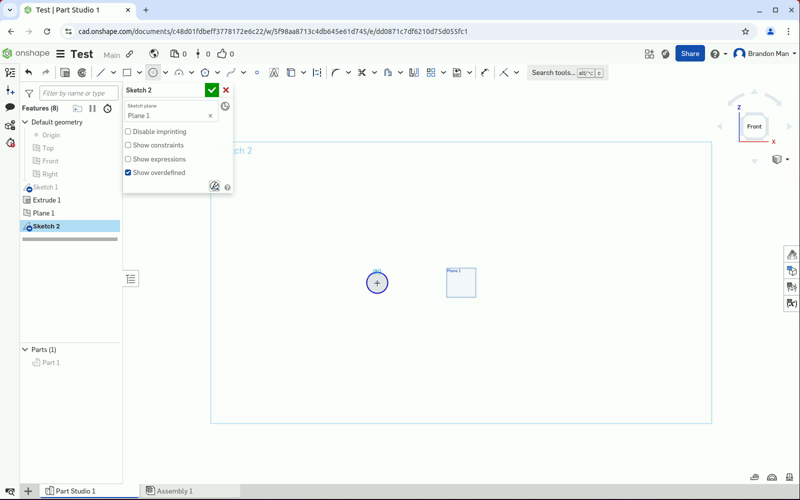
mouse_move(382, 282)
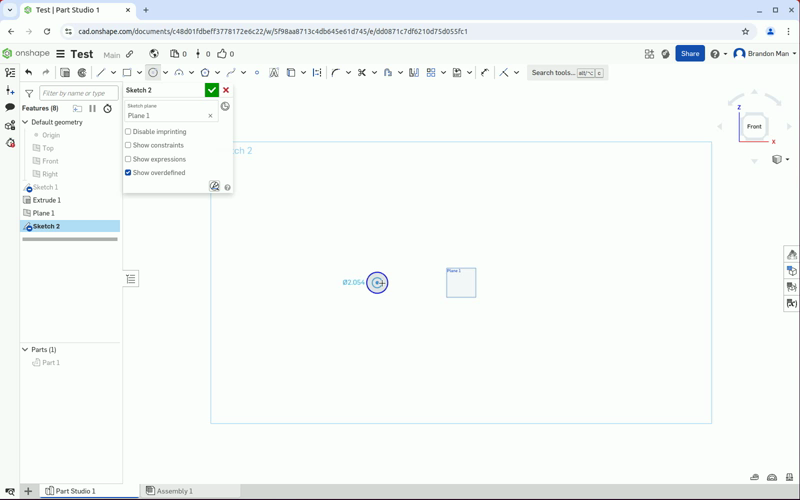
click(382, 282)
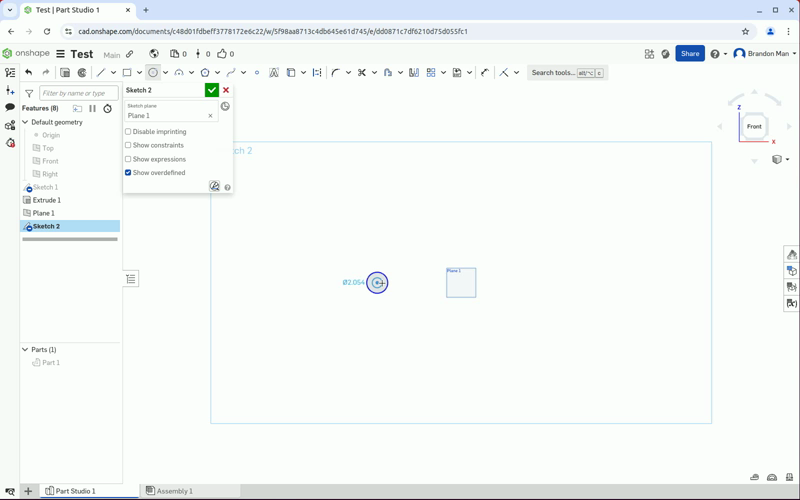
key(esc)
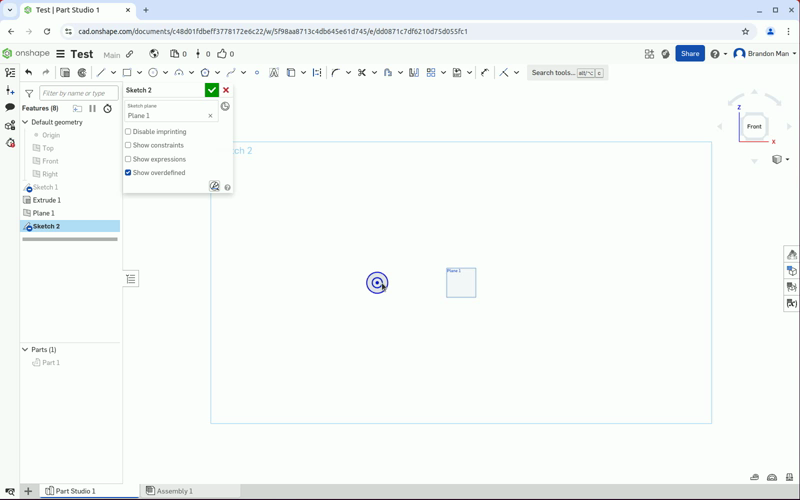
mouse_move(370, 290)
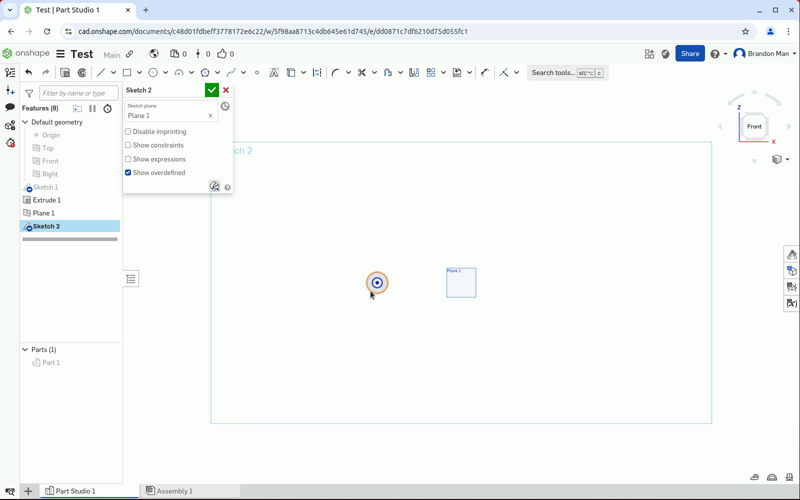
scroll(6)
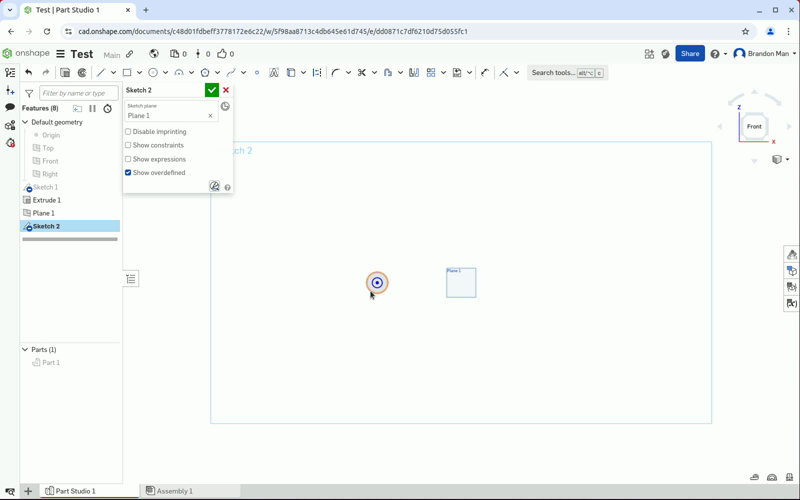
scroll(6)
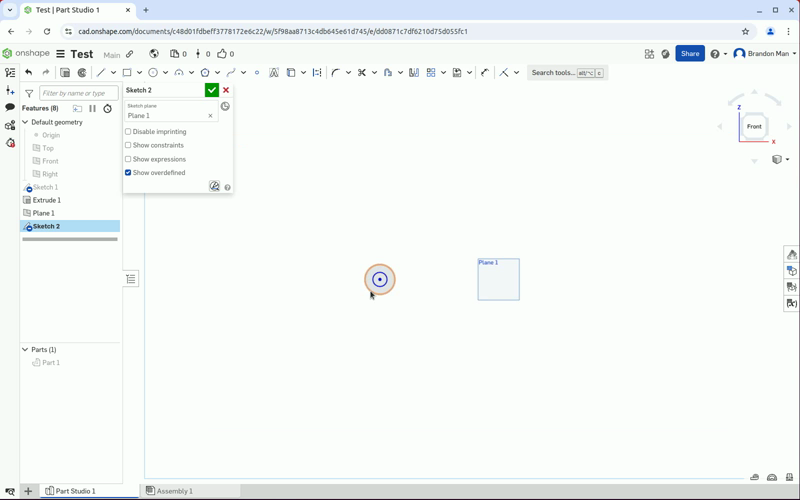
scroll(6)
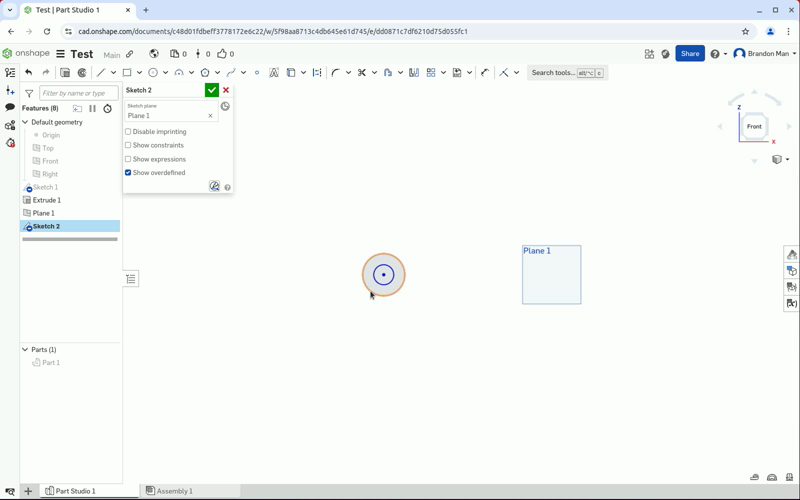
scroll(6)
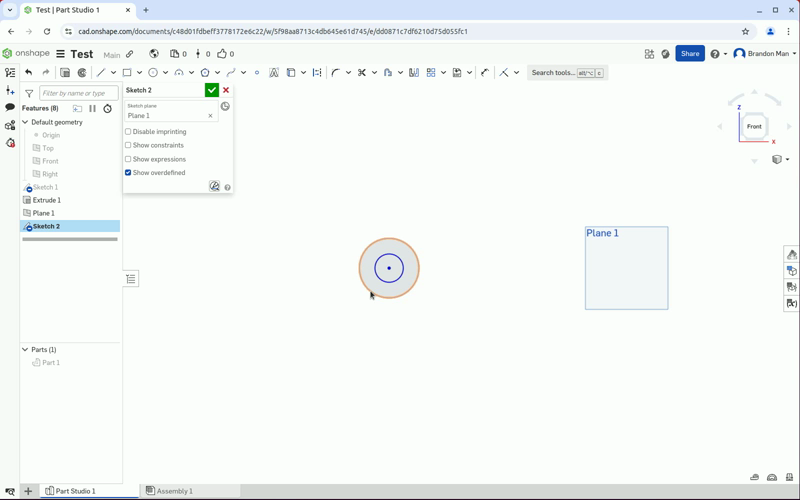
scroll(6)
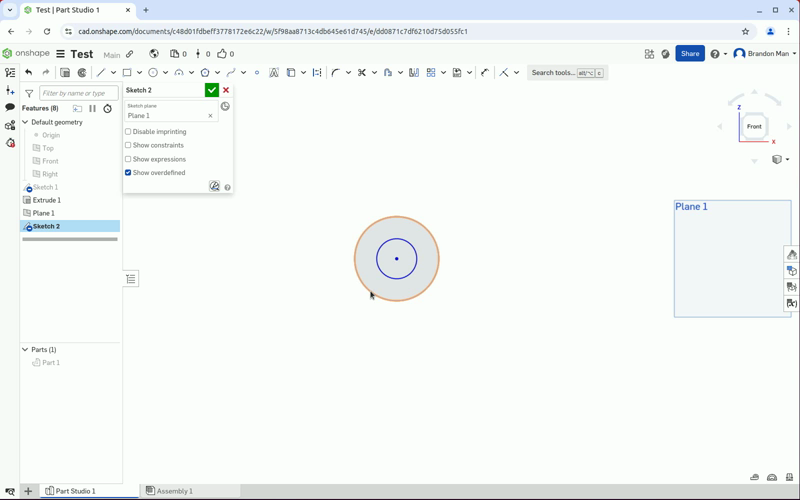
scroll(6)
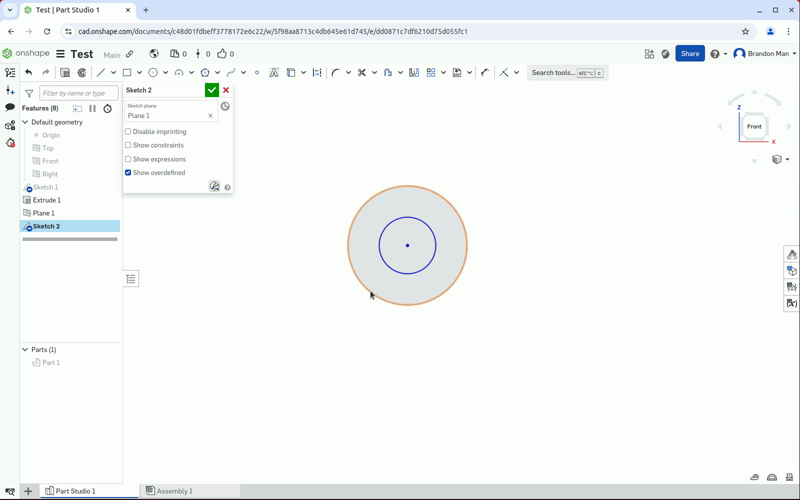
scroll(6)
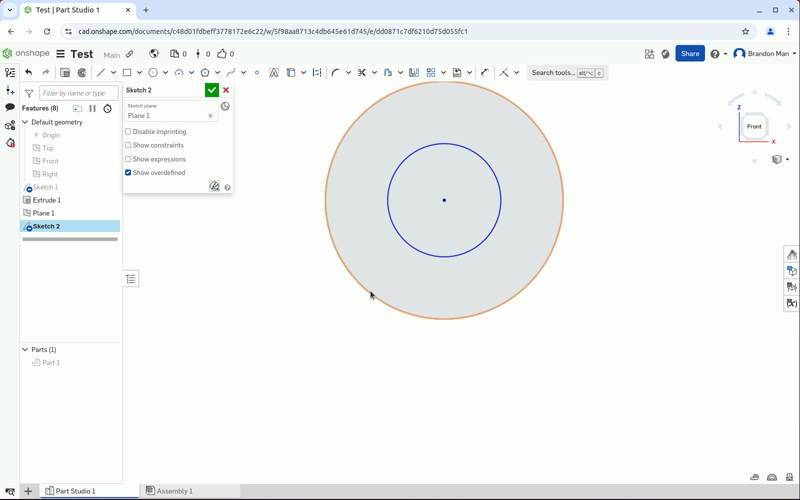
click(370, 290)
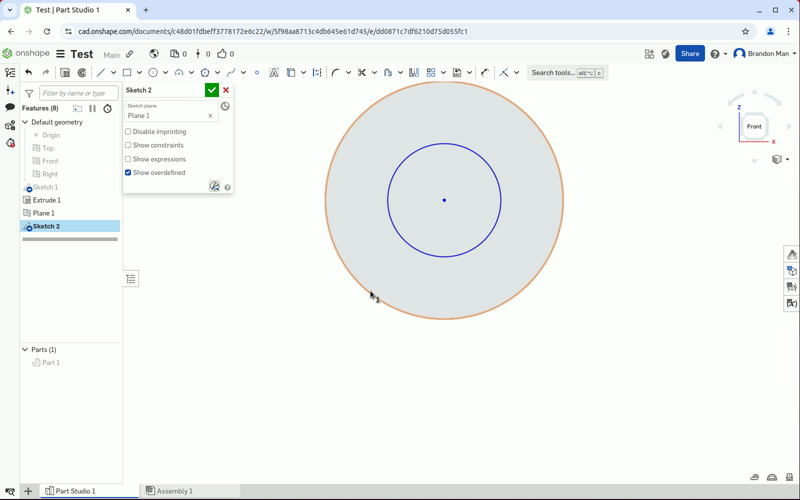
scroll(-6)
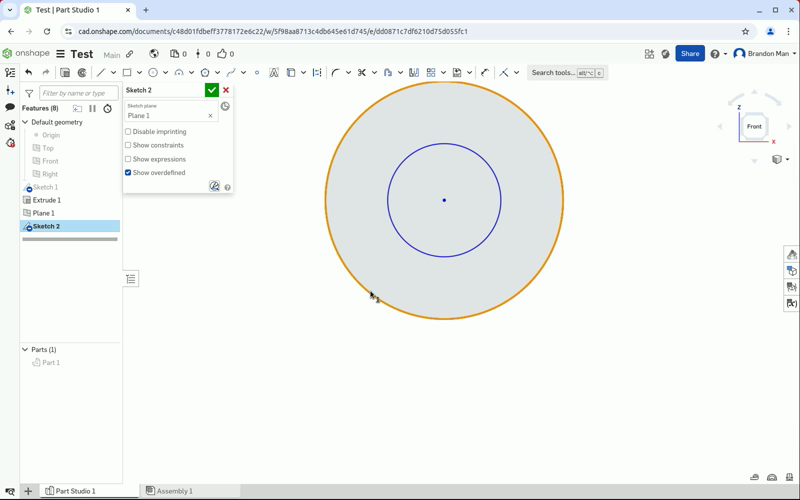
scroll(-6)
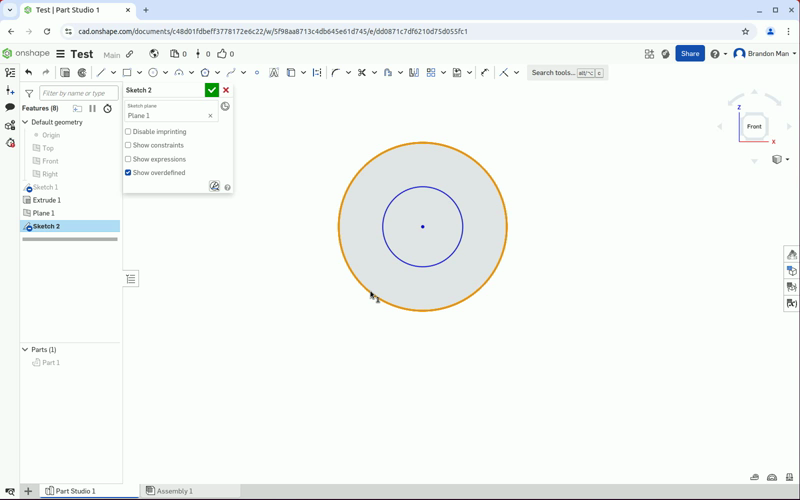
scroll(-6)
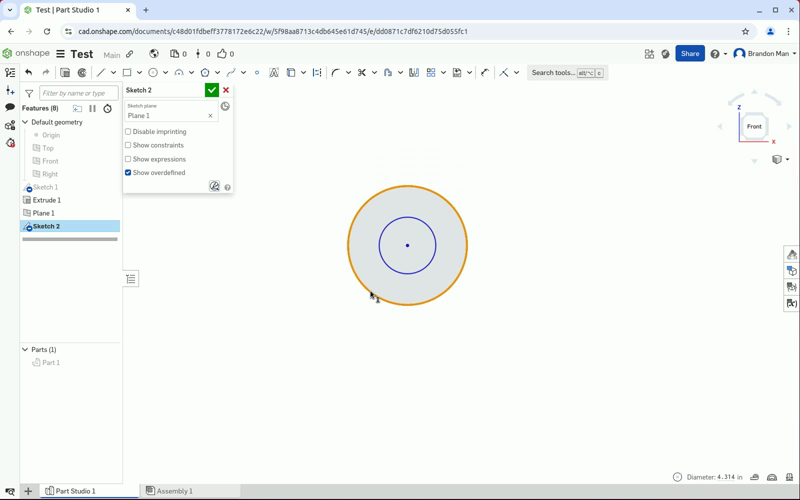
scroll(-6)
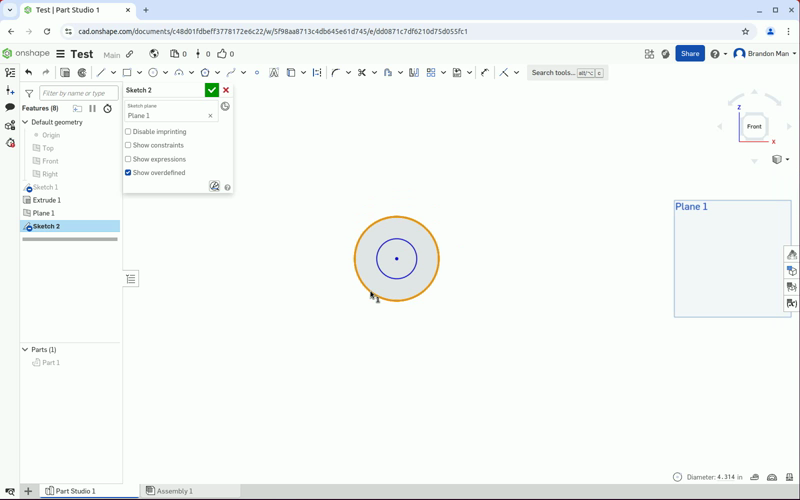
scroll(-6)
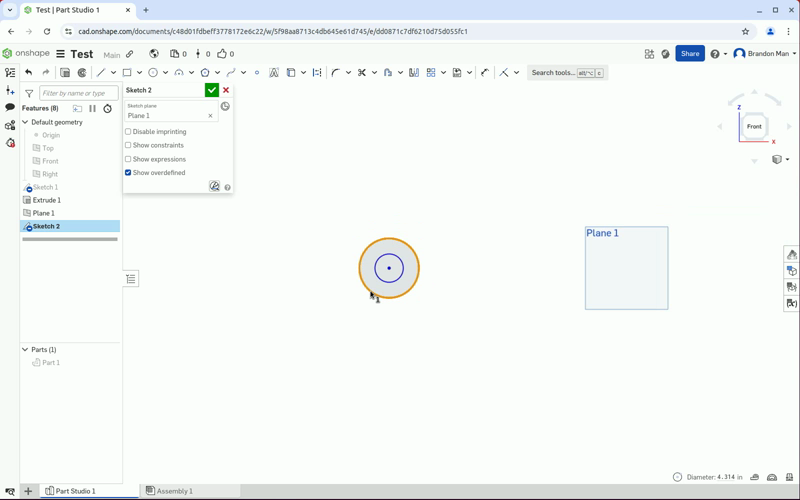
scroll(-6)
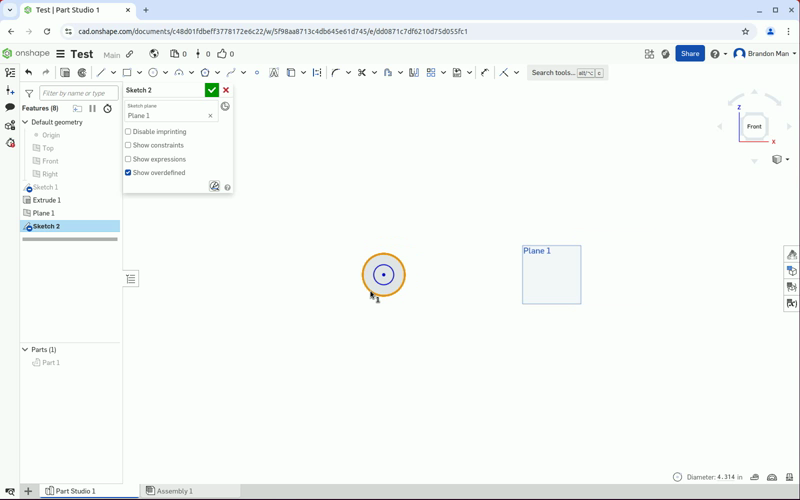
scroll(-6)
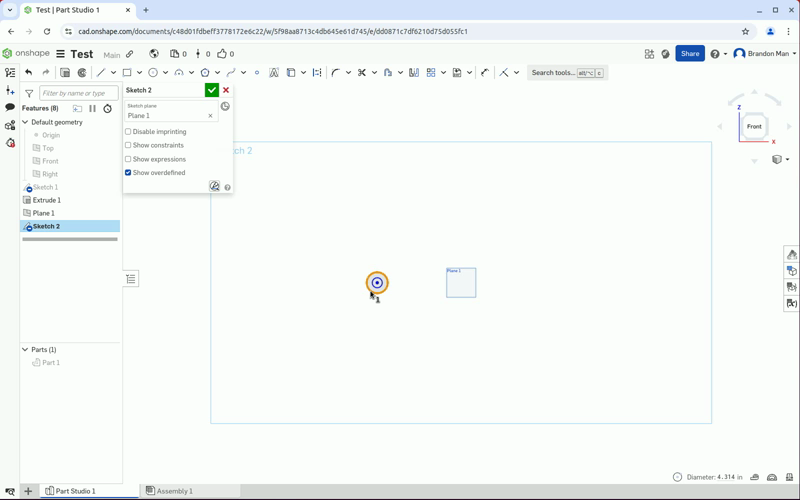
mouse_move(73, 352)
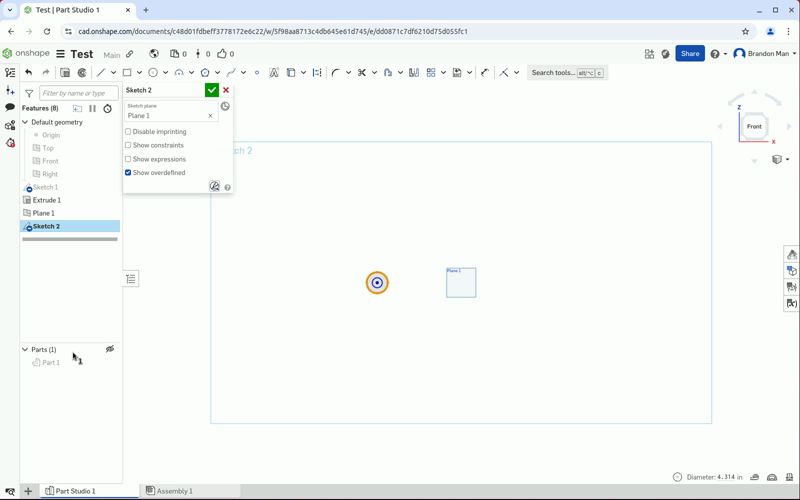
key(shift+y)
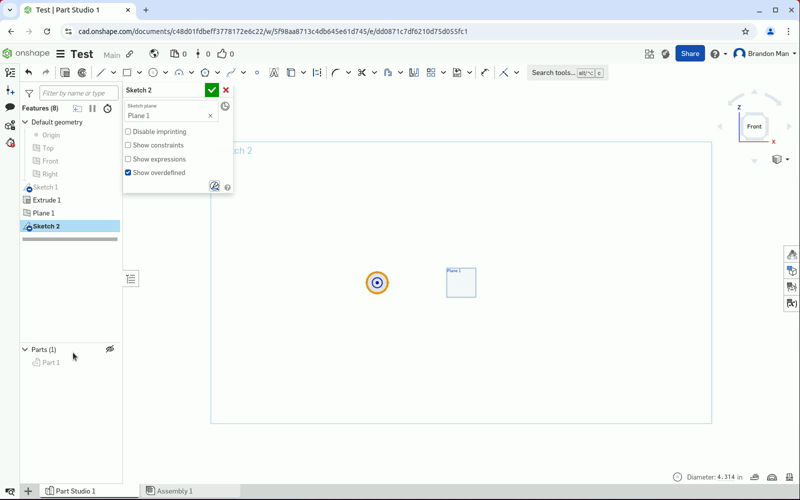
key(shift+e)
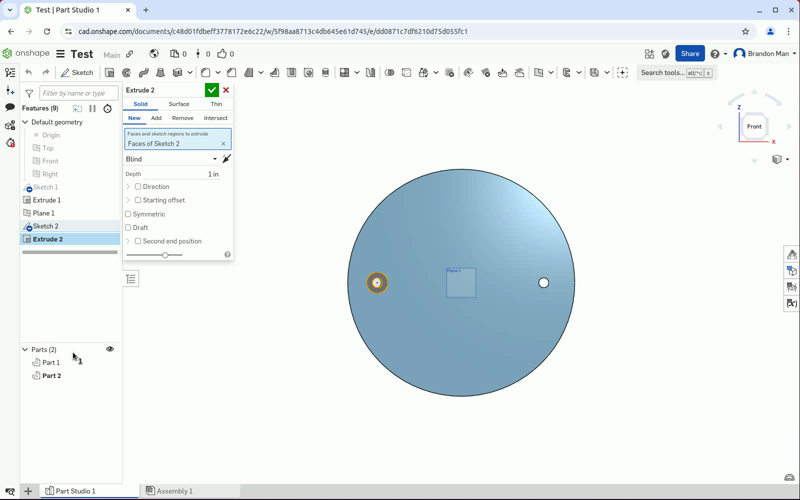
mouse_move(143, 106)
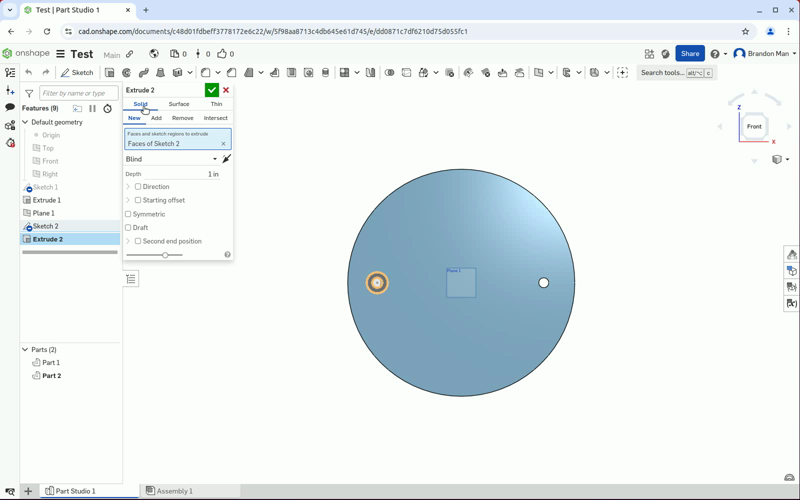
click(143, 106)
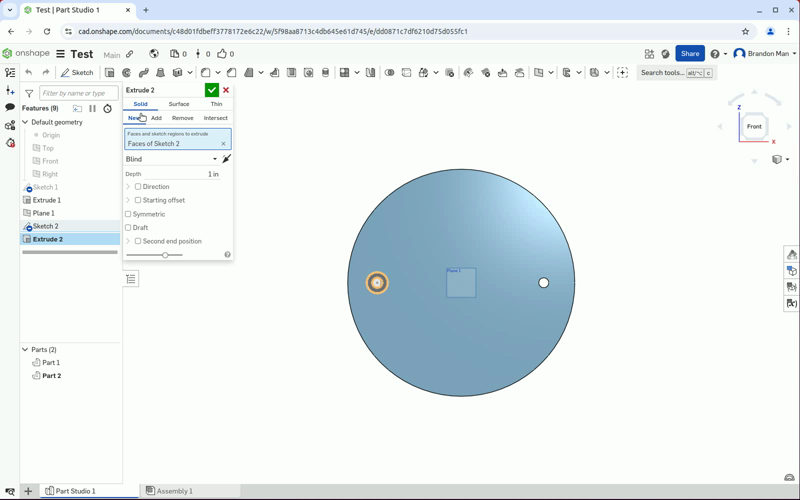
mouse_move(137, 120)
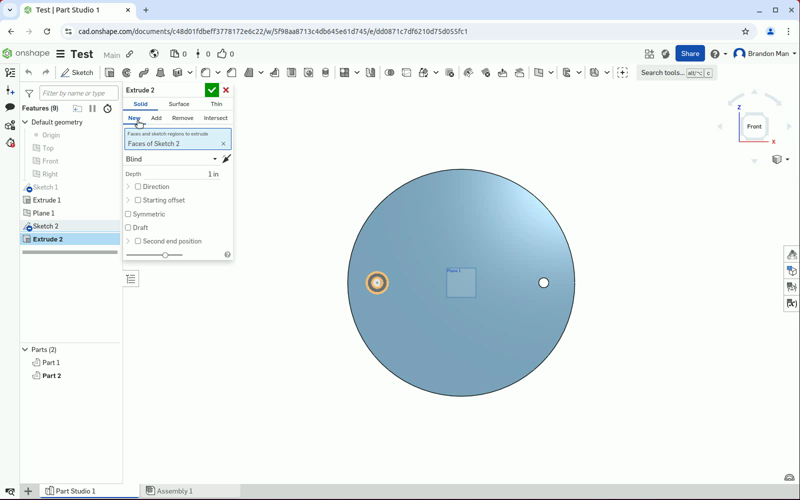
click(137, 120)
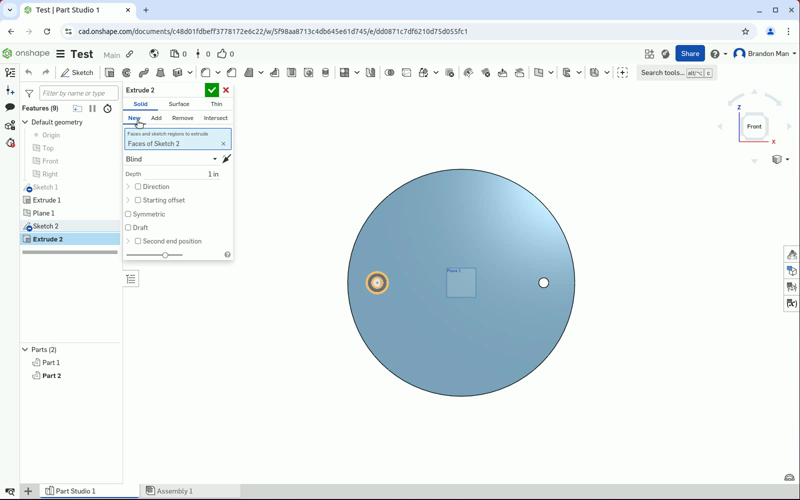
key(tab, 4)
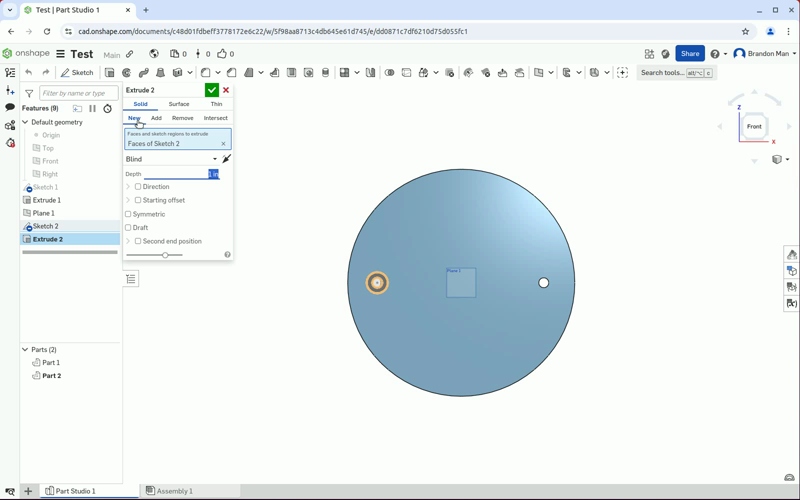
text(2.407)
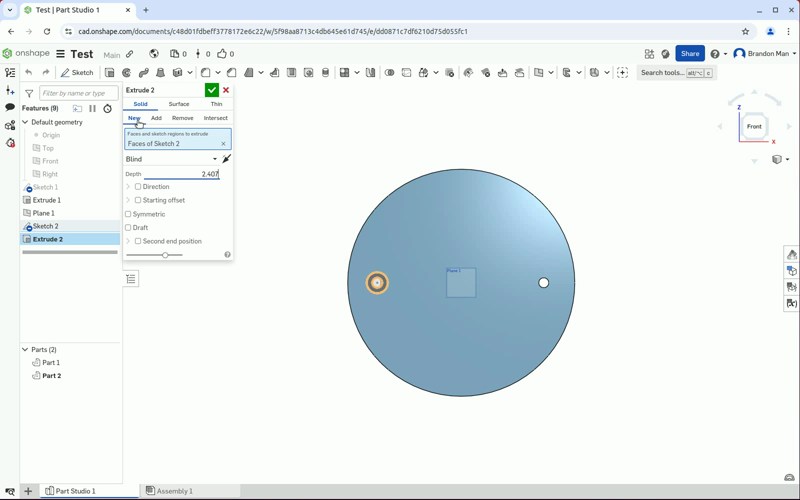
key(enter)
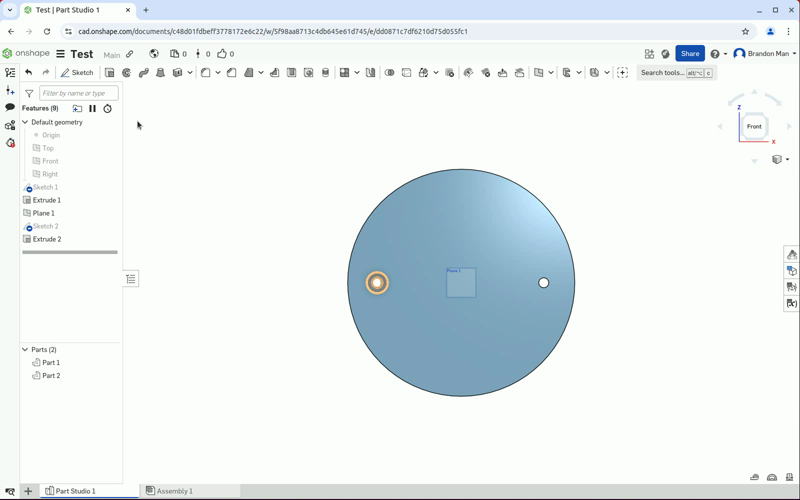
key(shift+h)
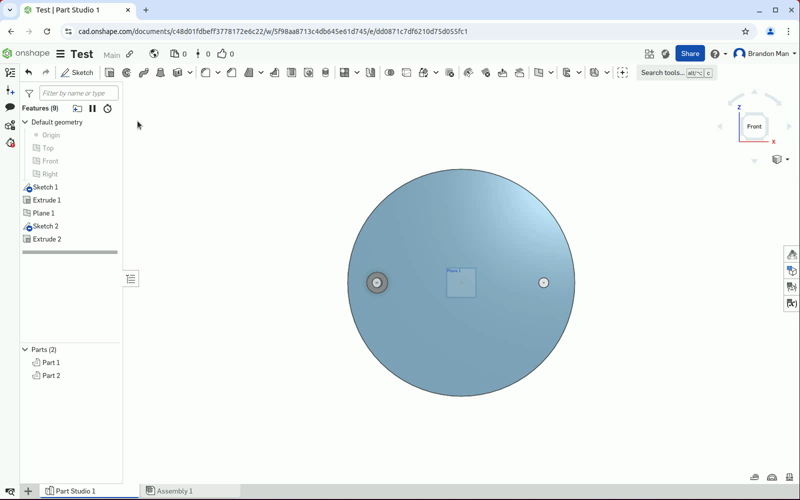
key(shift+h)
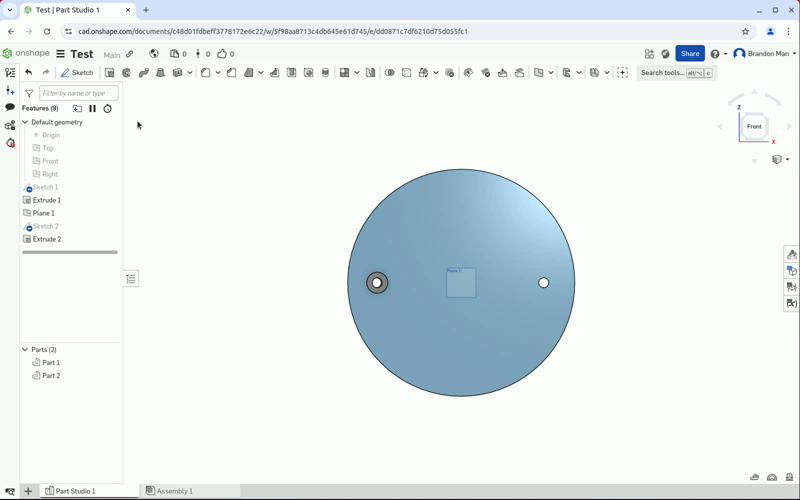
mouse_move(73, 189)
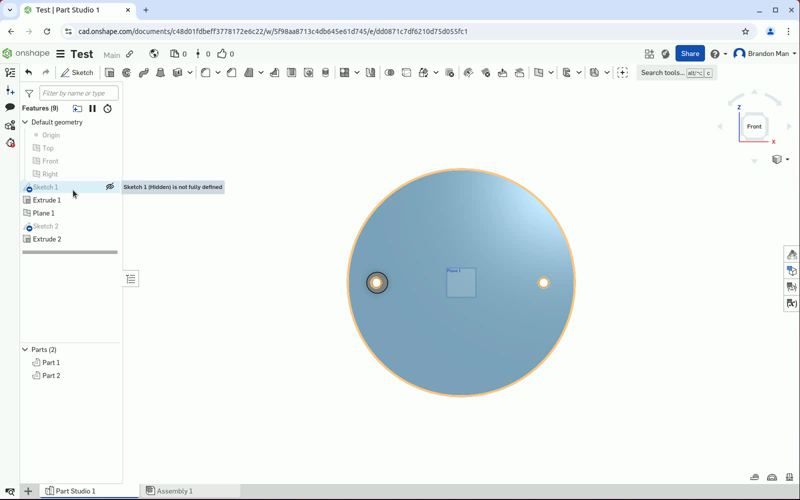
click(73, 189)
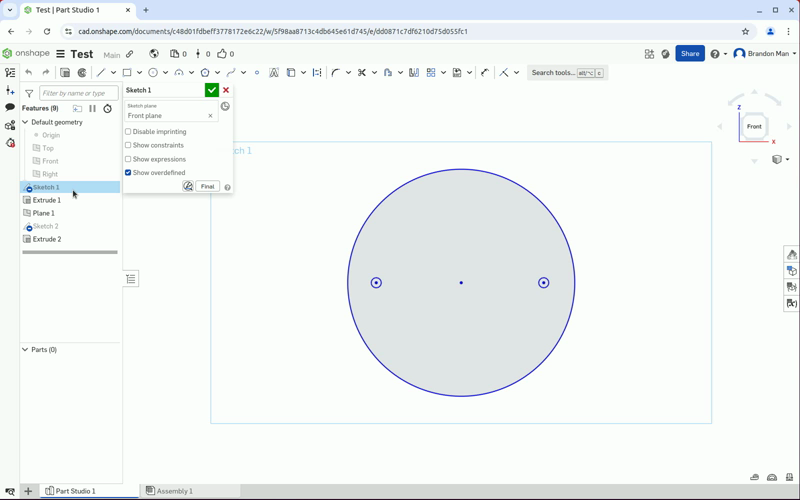
mouse_move(229, 92)
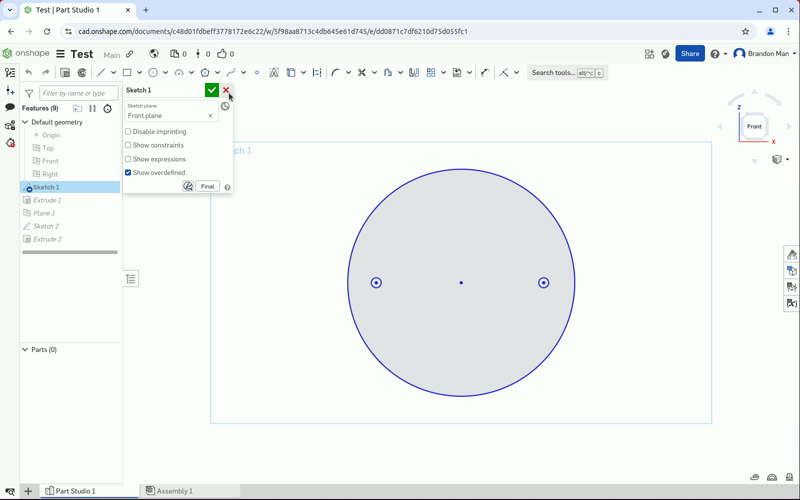
click(229, 92)
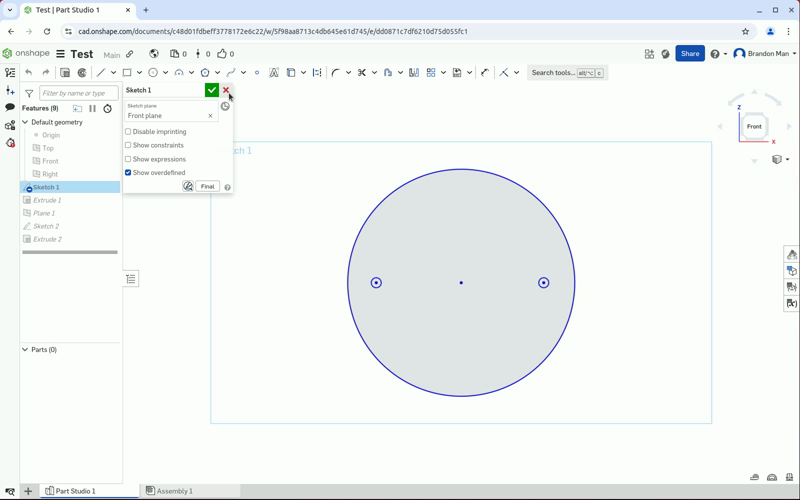
key(shift+s)
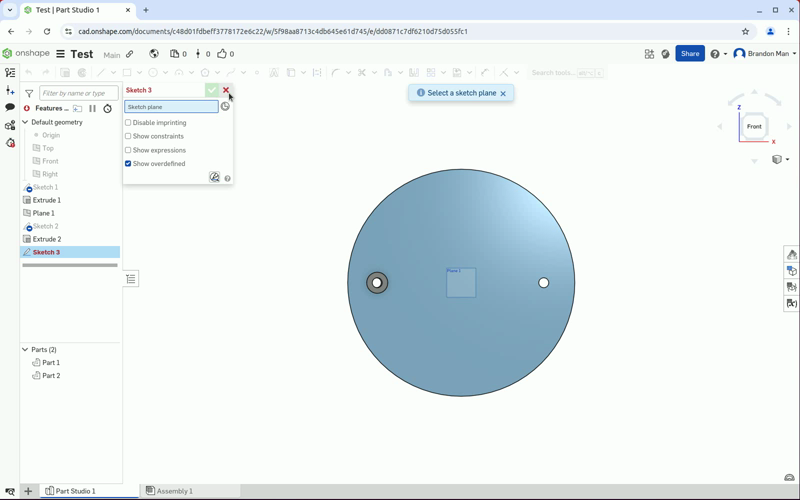
mouse_move(73, 215)
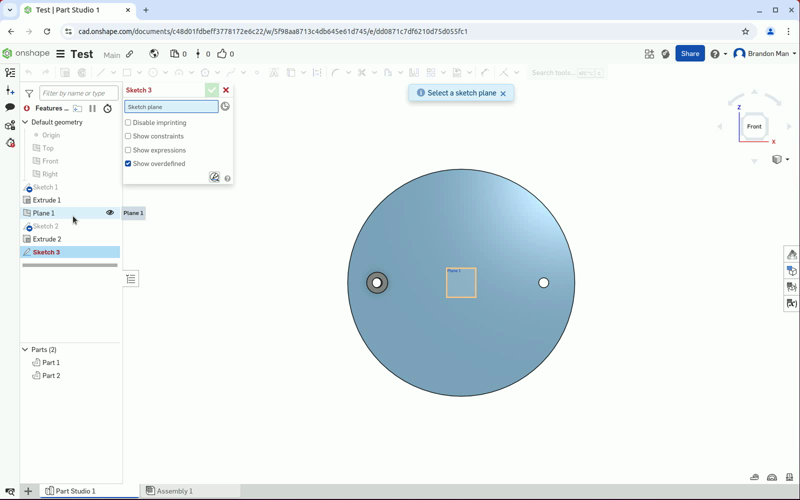
click(73, 215)
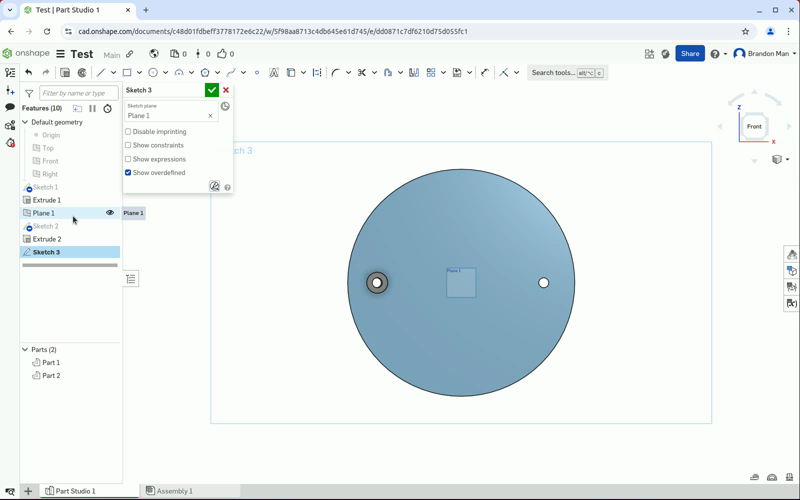
mouse_move(73, 352)
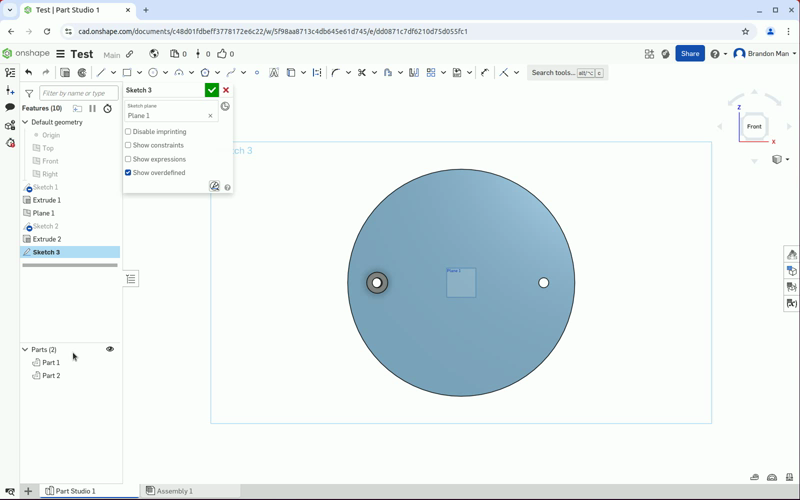
key(y)
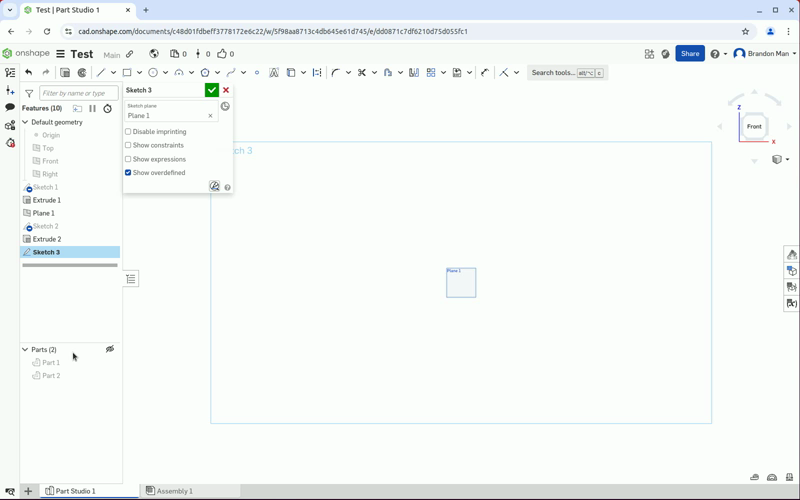
key(c)
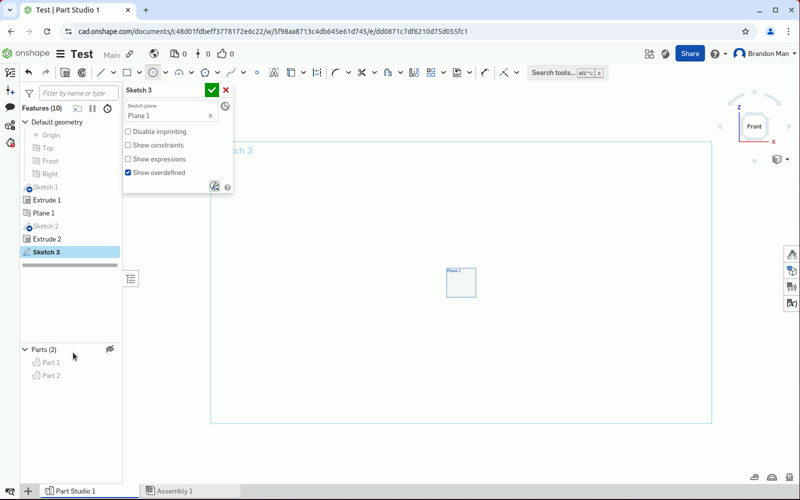
key_down(shift)
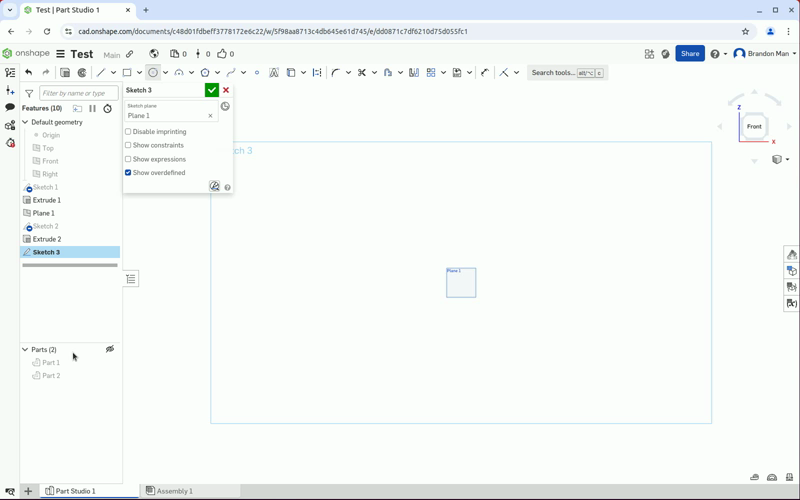
mouse_move(545, 282)
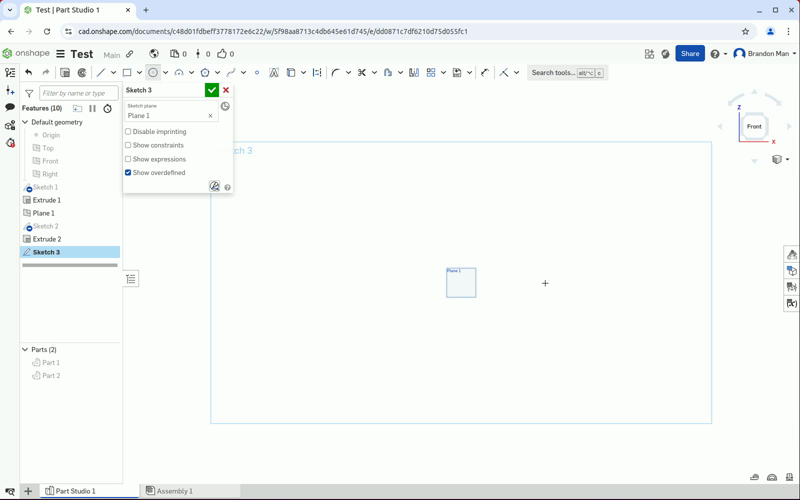
click(545, 282)
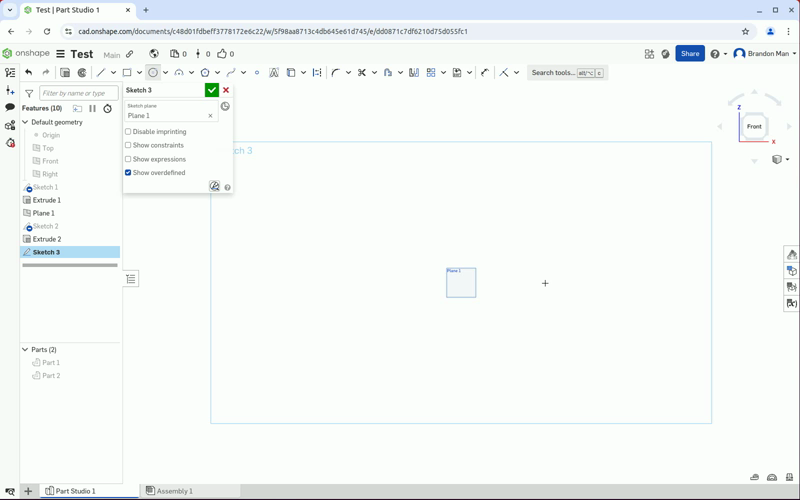
key_up(shift)
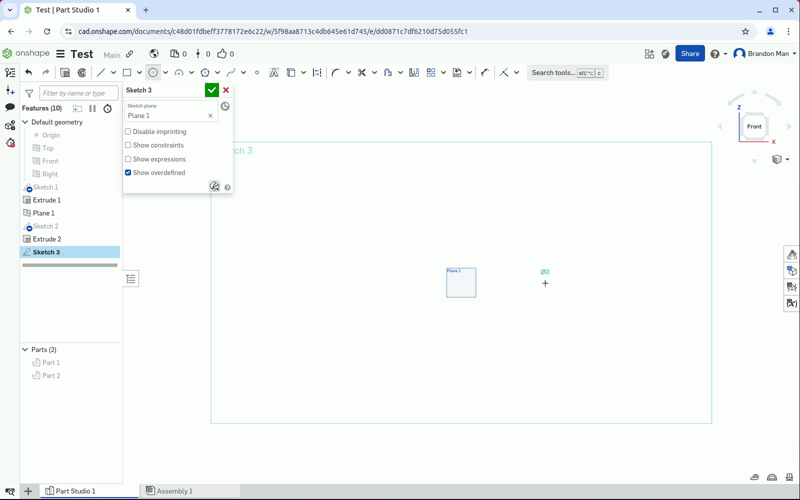
mouse_move(556, 282)
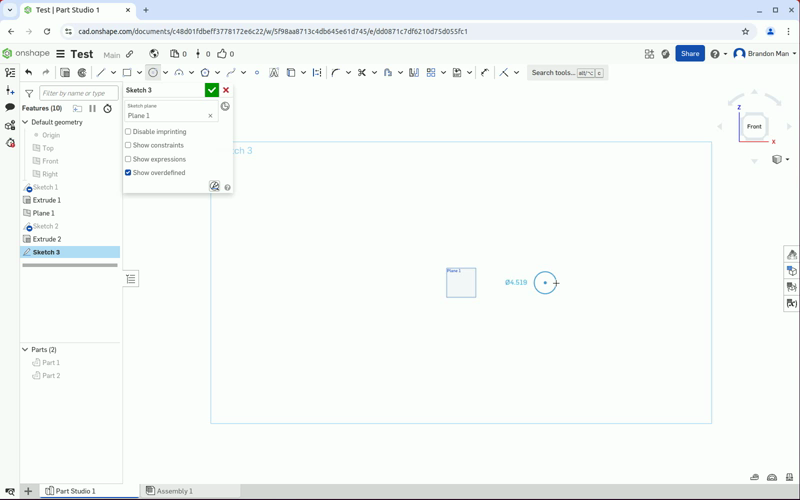
click(556, 282)
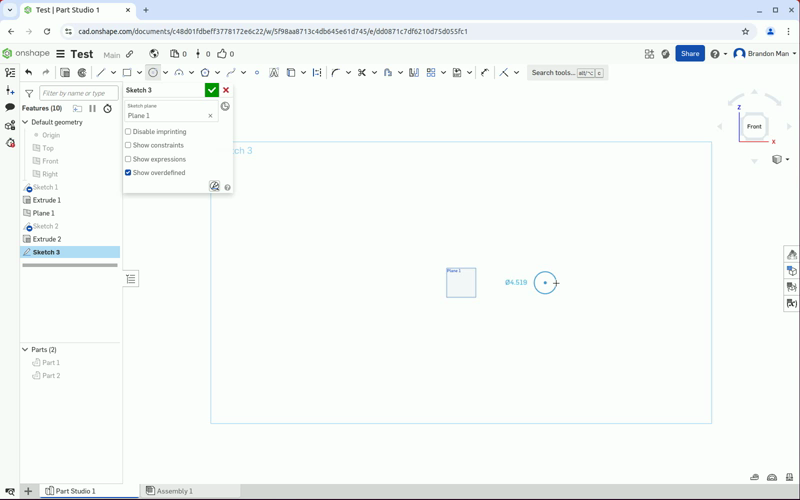
key(esc)
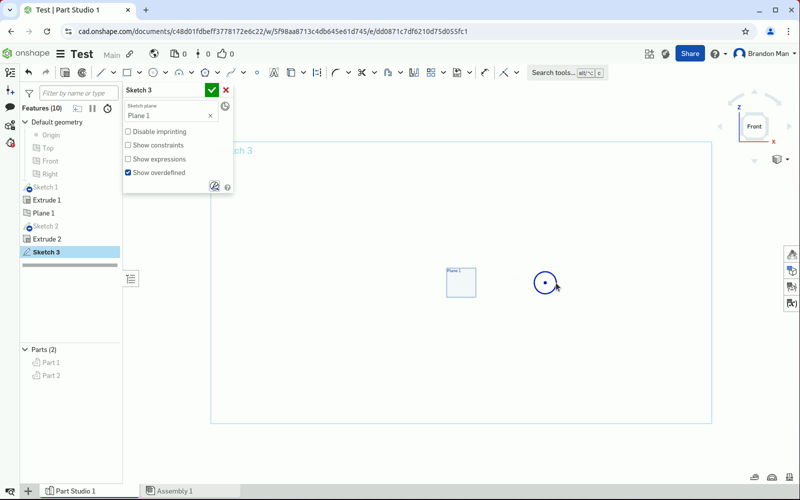
key(c)
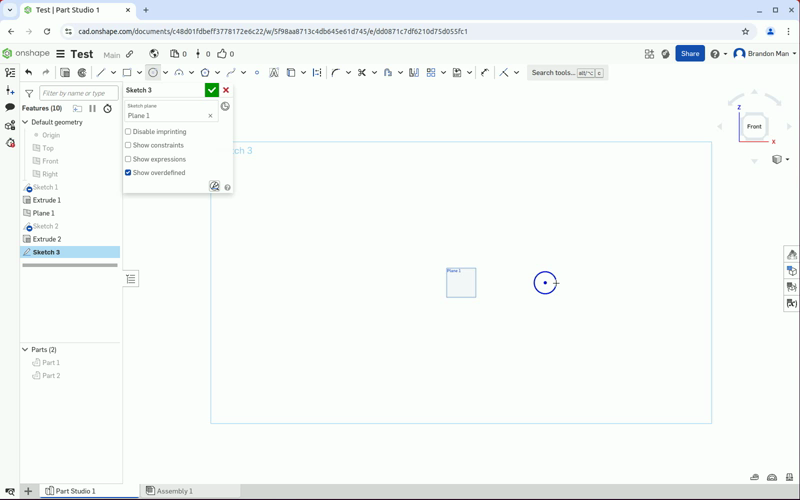
key_down(shift)
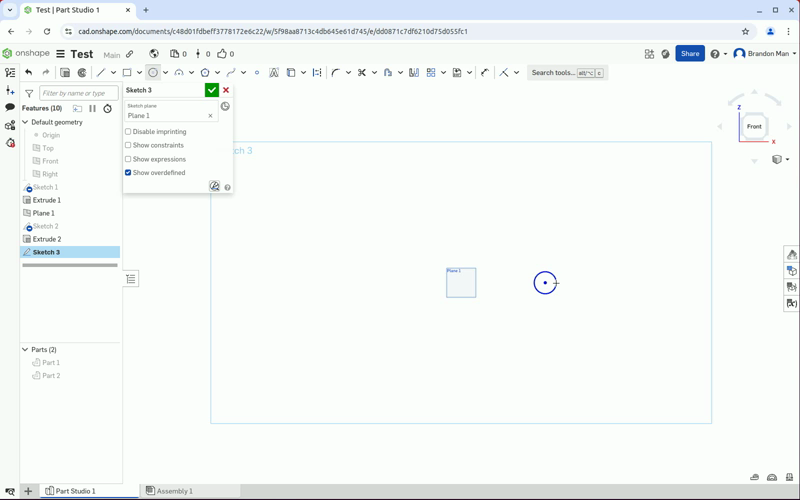
mouse_move(545, 282)
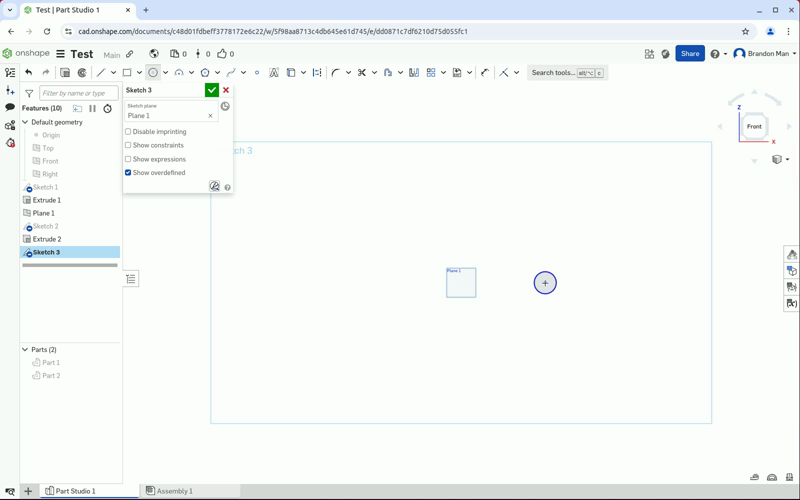
click(545, 282)
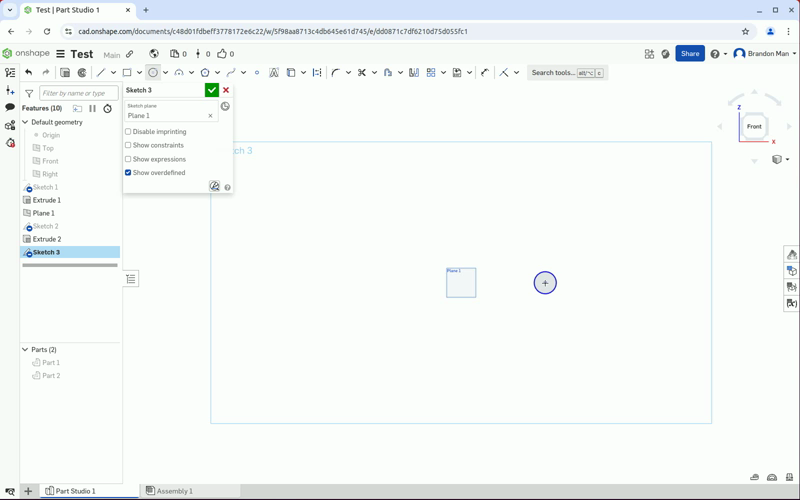
key_up(shift)
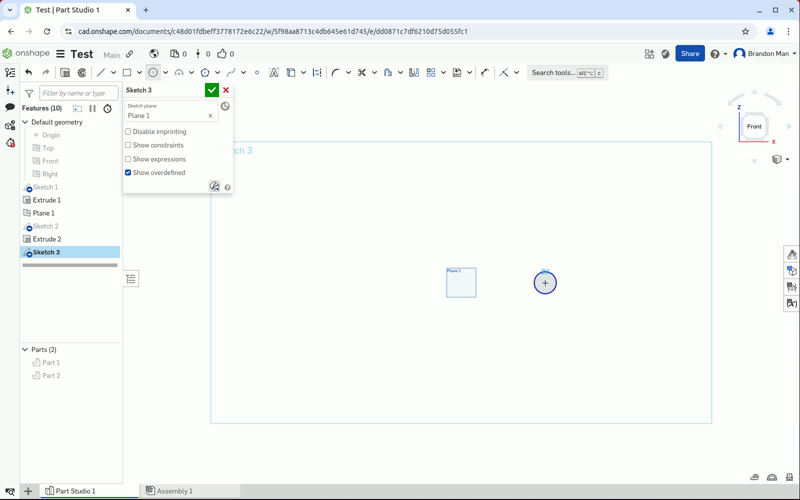
mouse_move(550, 282)
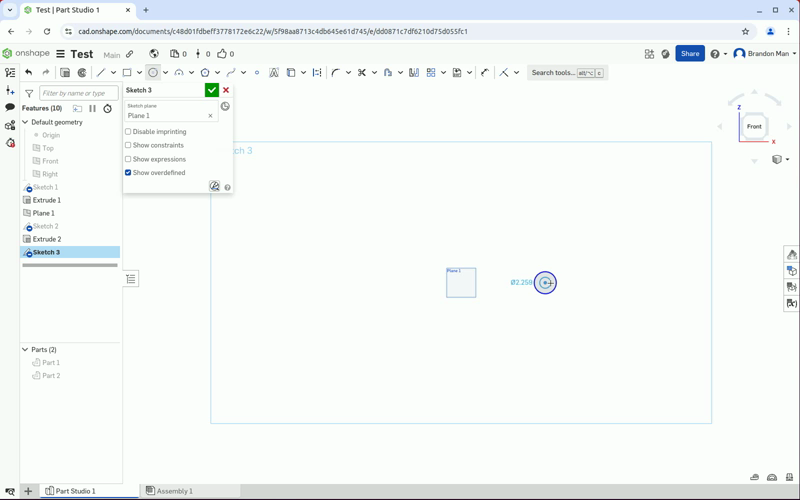
click(550, 282)
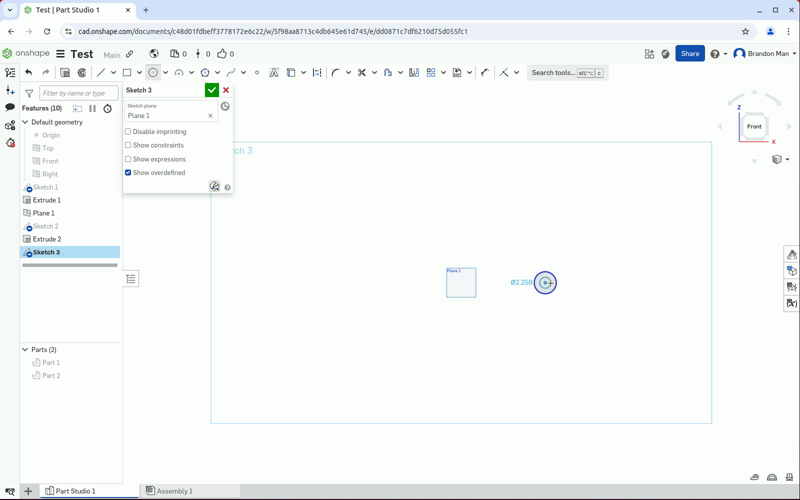
key(esc)
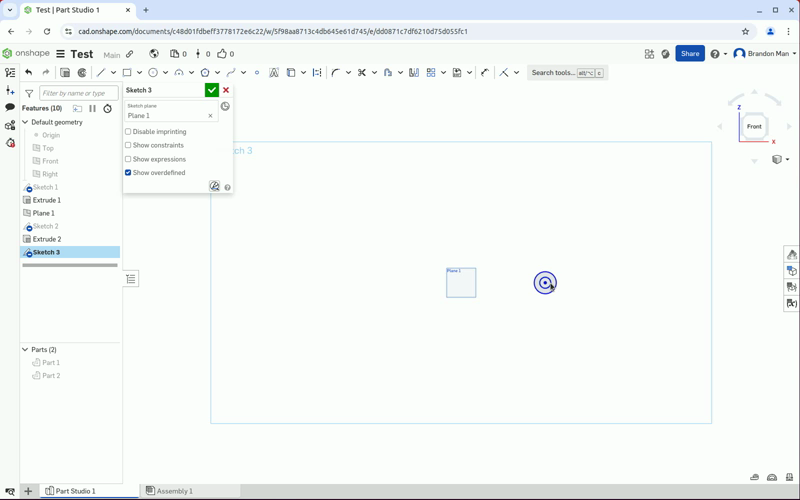
mouse_move(553, 290)
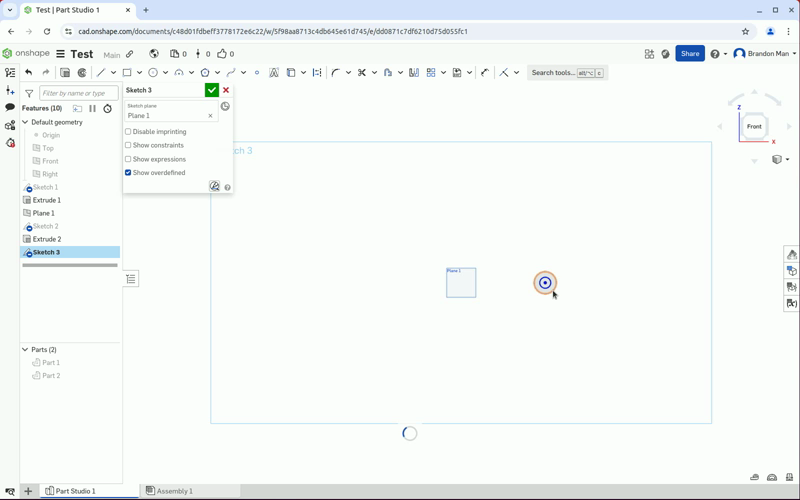
scroll(6)
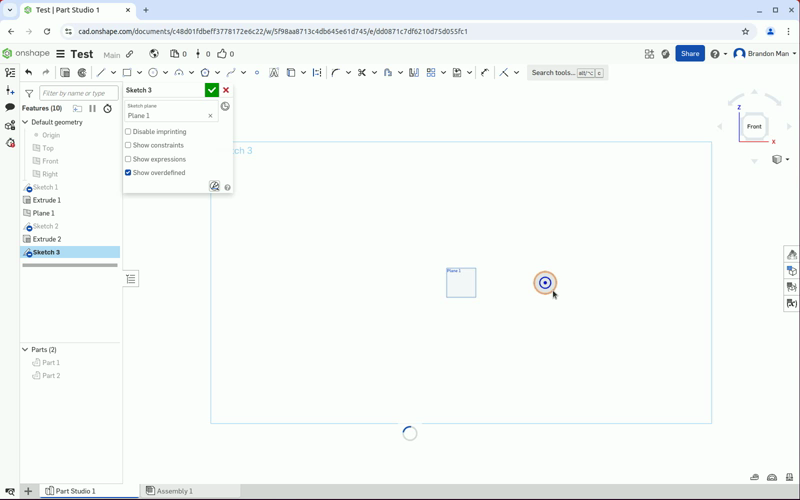
scroll(6)
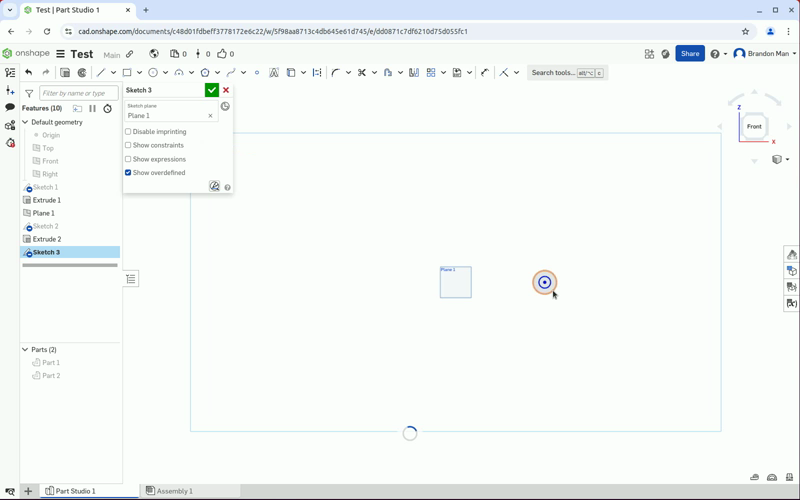
scroll(6)
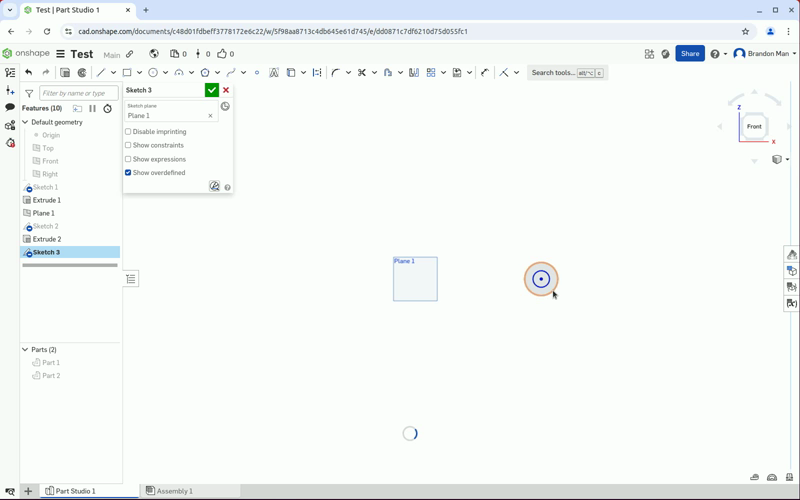
scroll(6)
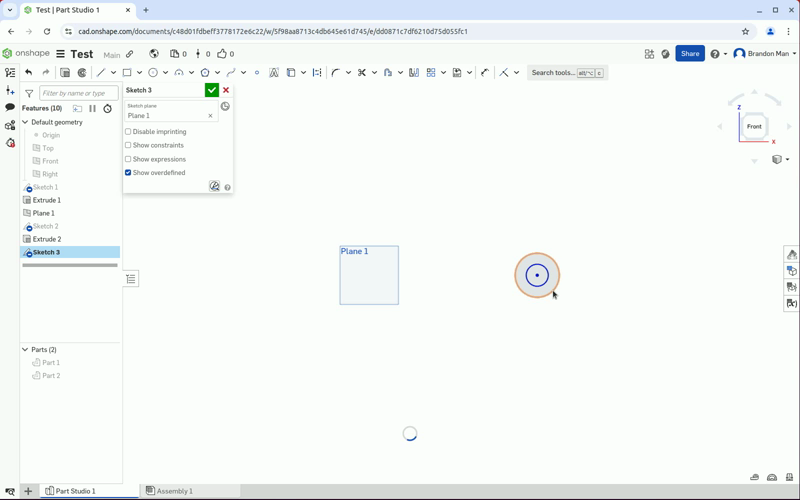
scroll(6)
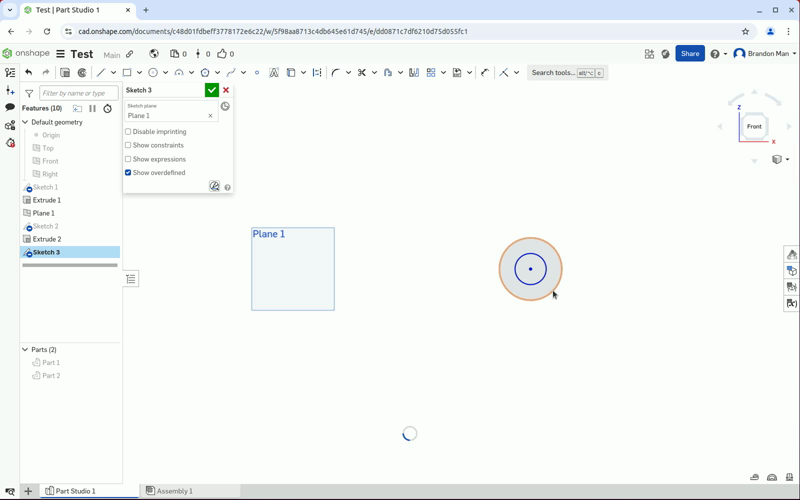
scroll(6)
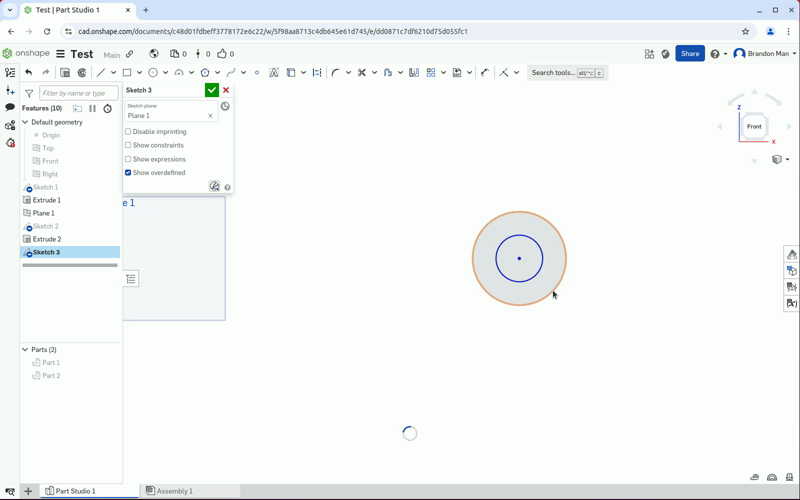
scroll(6)
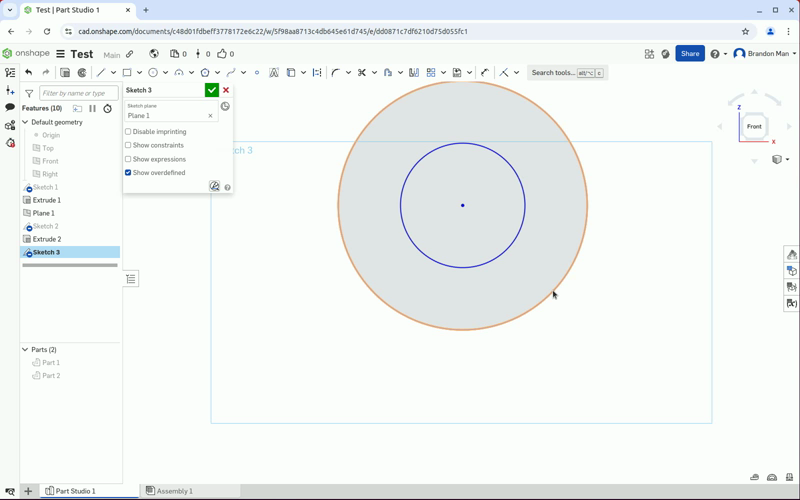
click(553, 290)
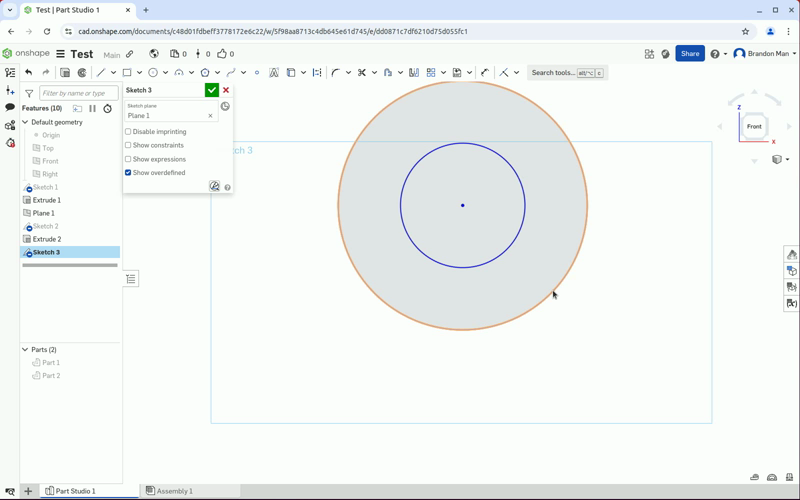
scroll(-6)
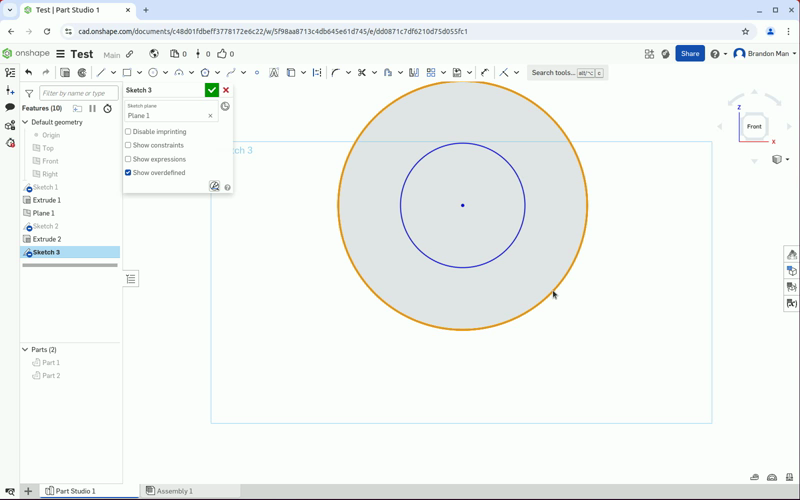
scroll(-6)
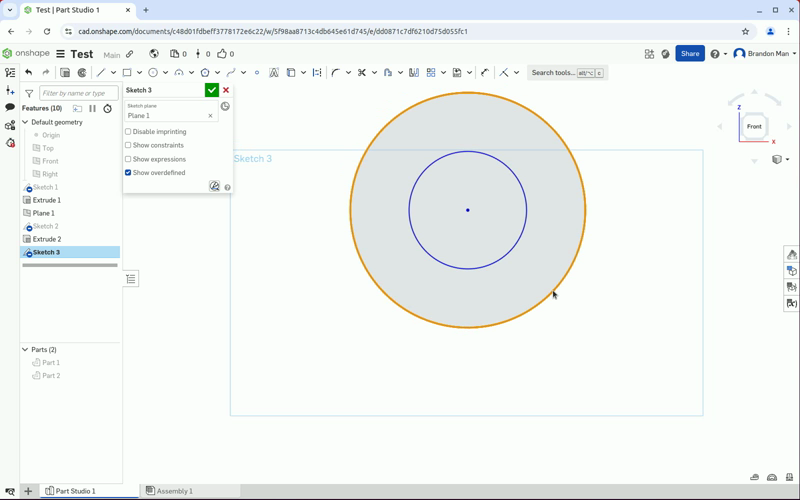
scroll(-6)
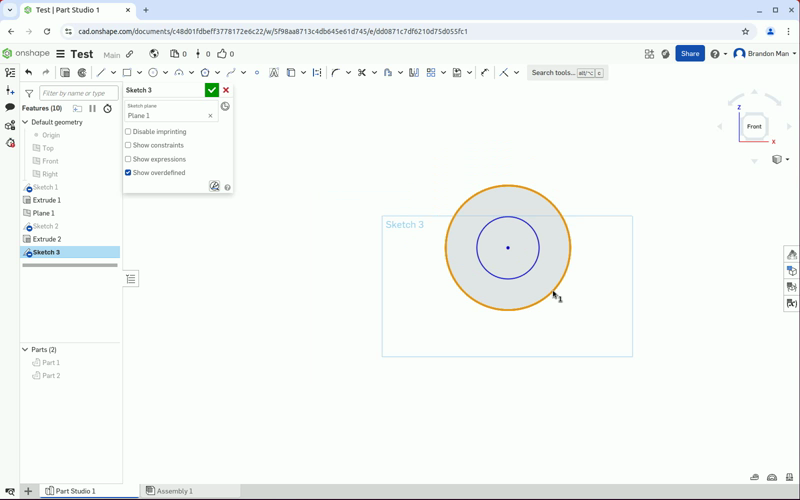
scroll(-6)
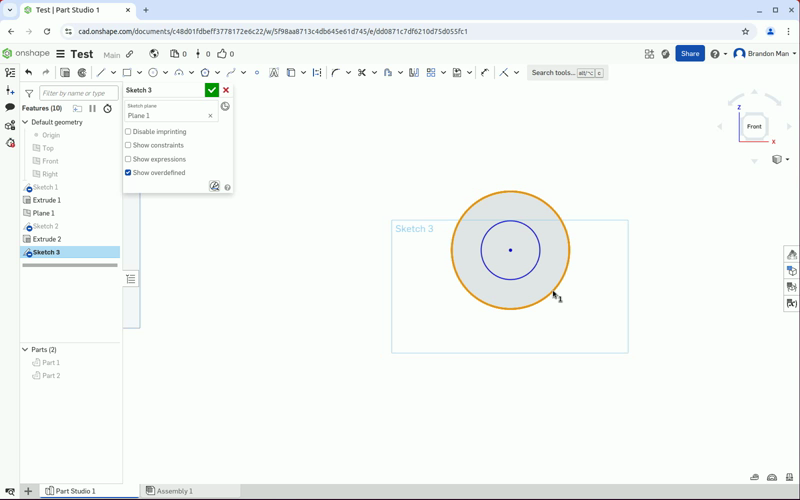
scroll(-6)
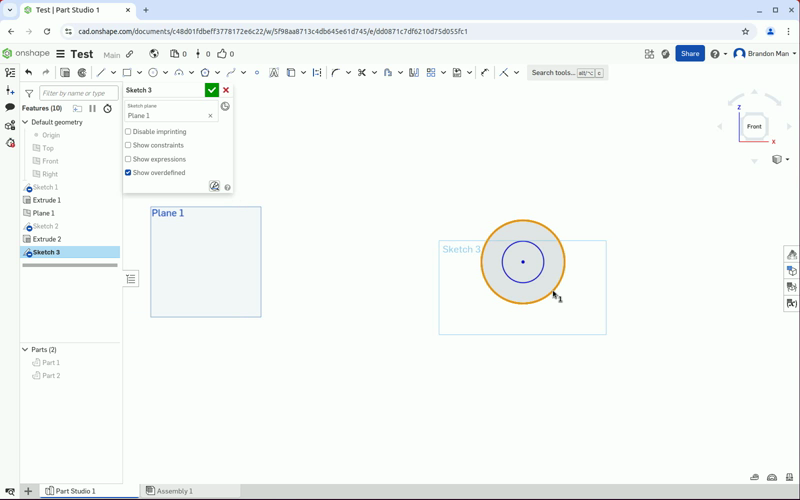
scroll(-6)
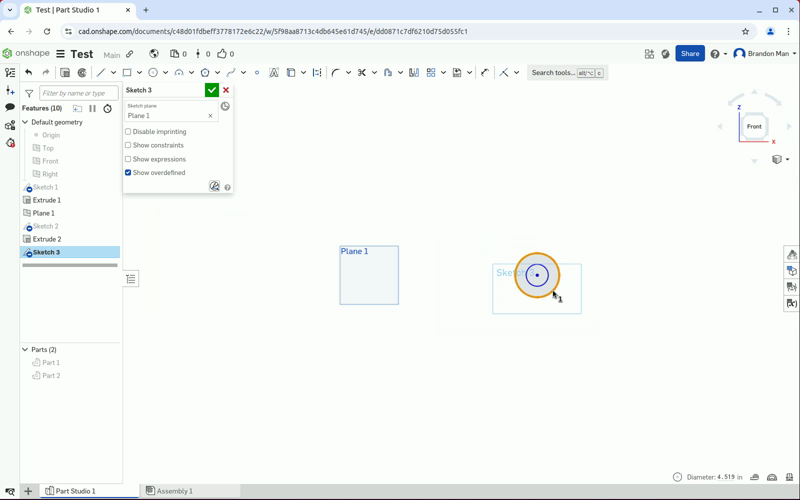
scroll(-6)
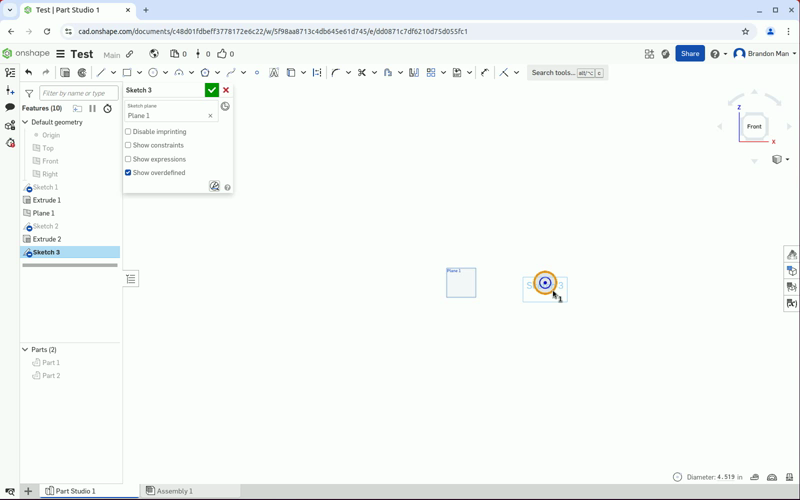
mouse_move(73, 352)
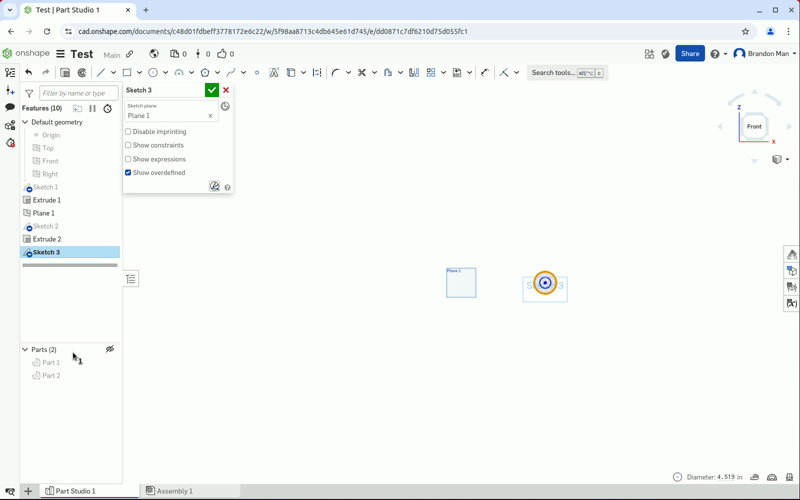
key(shift+y)
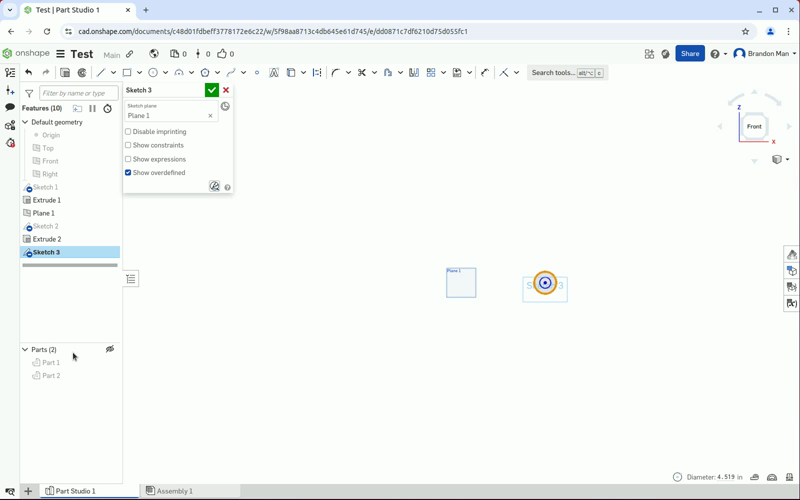
key(shift+e)
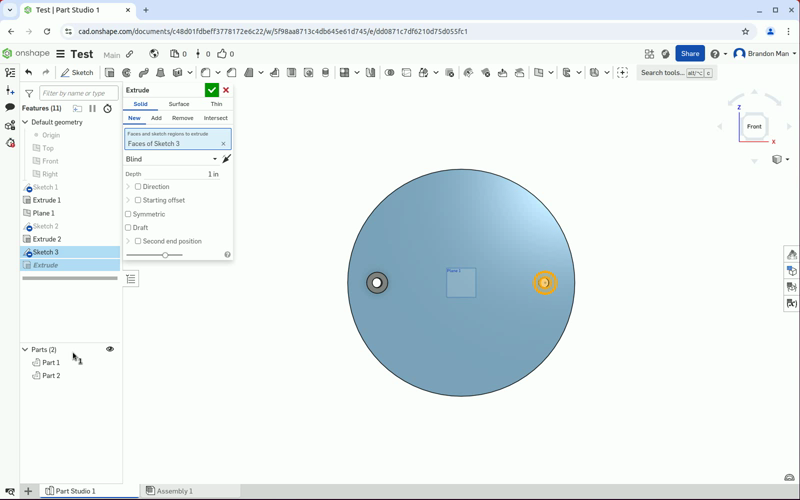
mouse_move(143, 106)
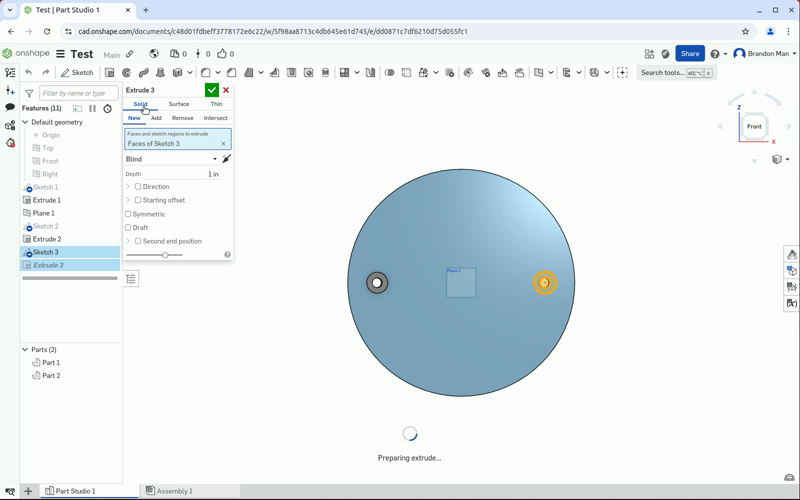
click(143, 106)
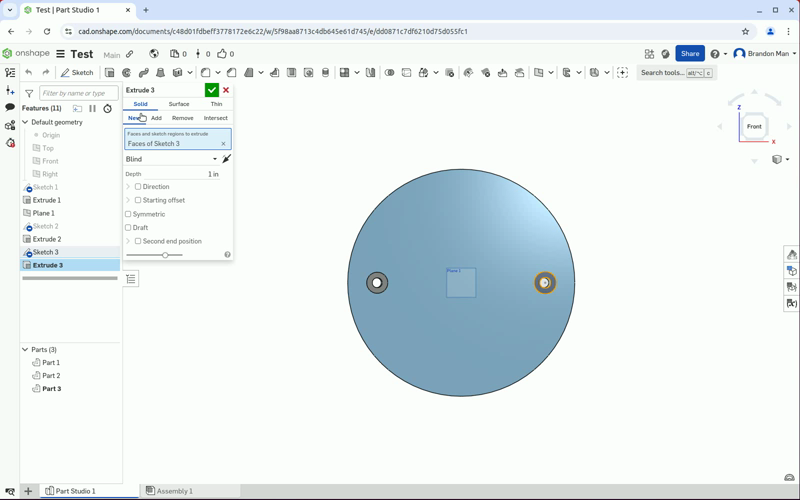
mouse_move(137, 120)
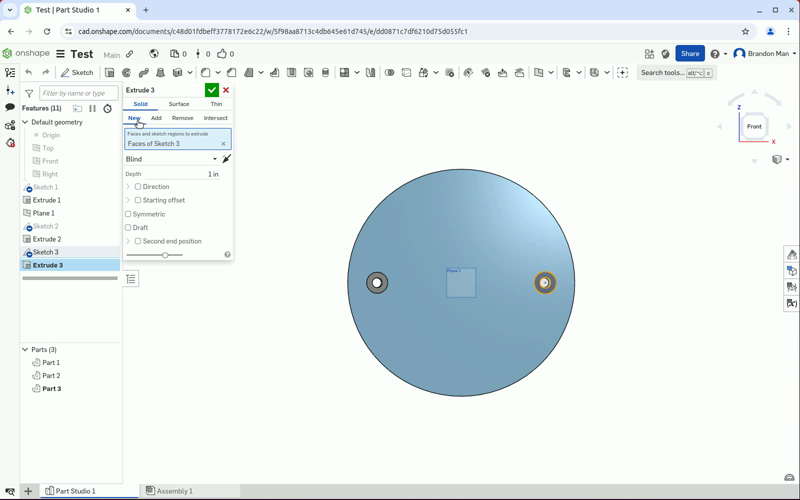
click(137, 120)
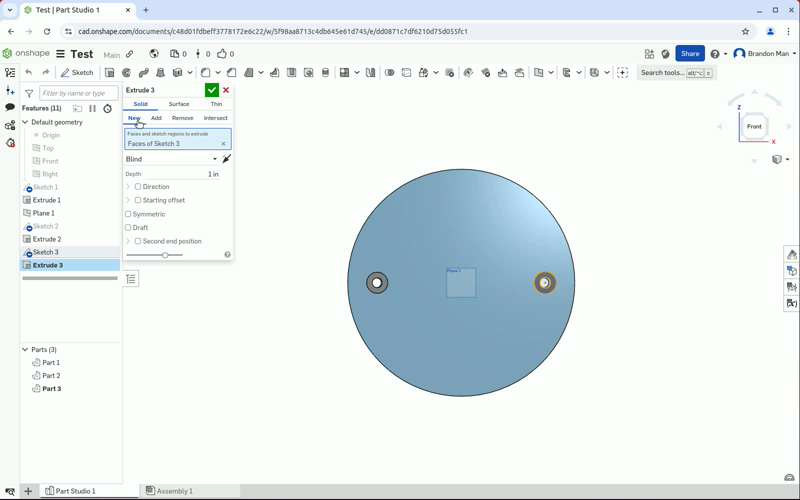
key(tab, 4)
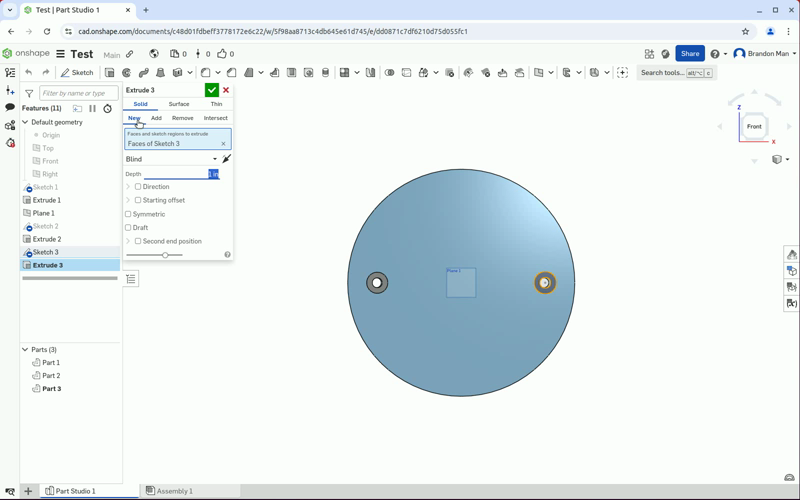
text(2.407)
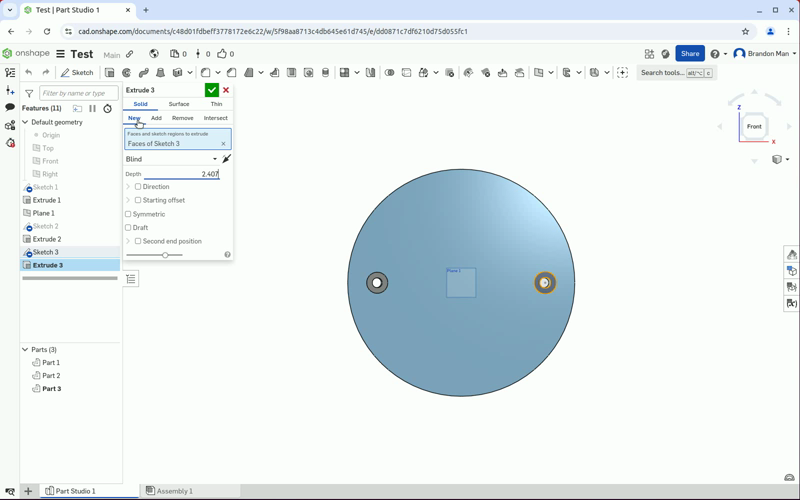
key(enter)
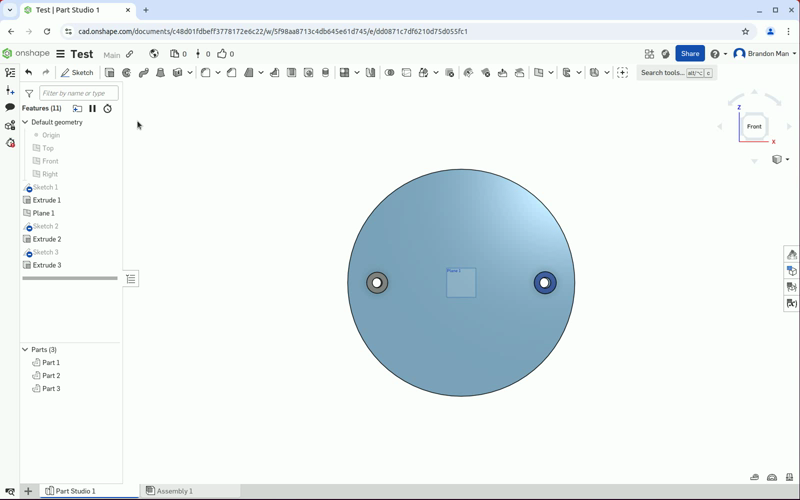
key(shift+h)
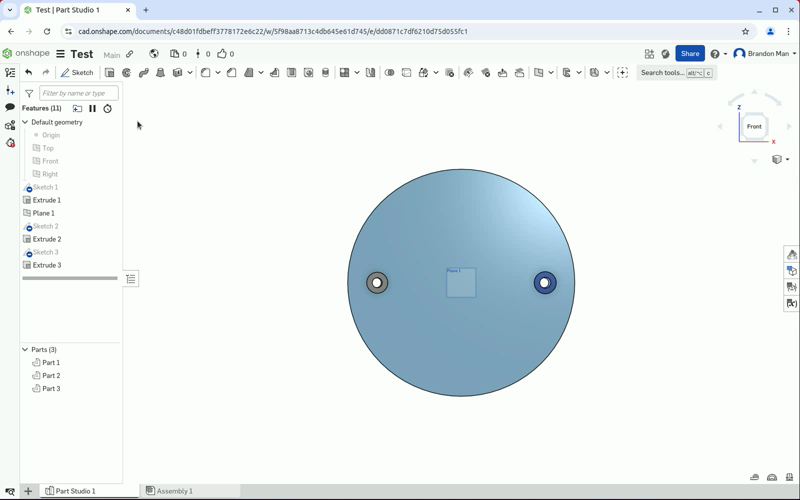
key(shift+h)
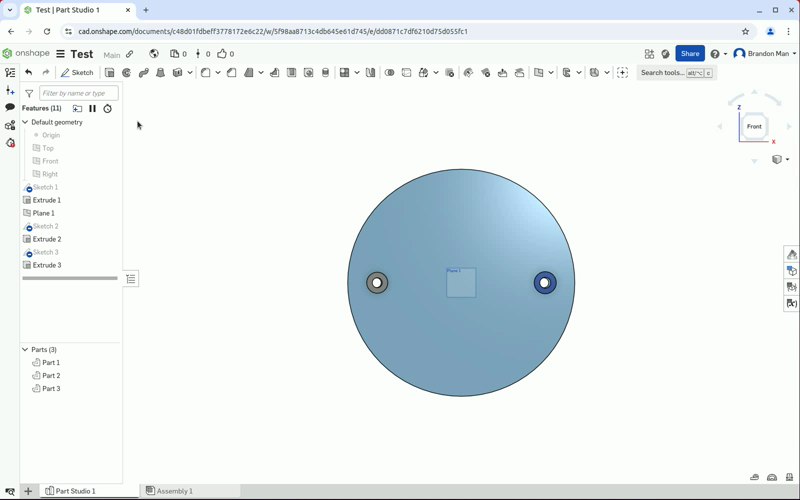
key(shift+7)
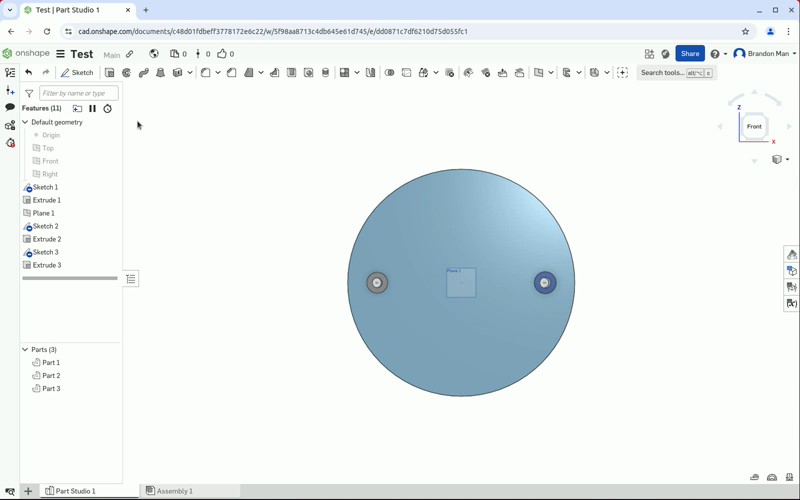
key(left, 2)
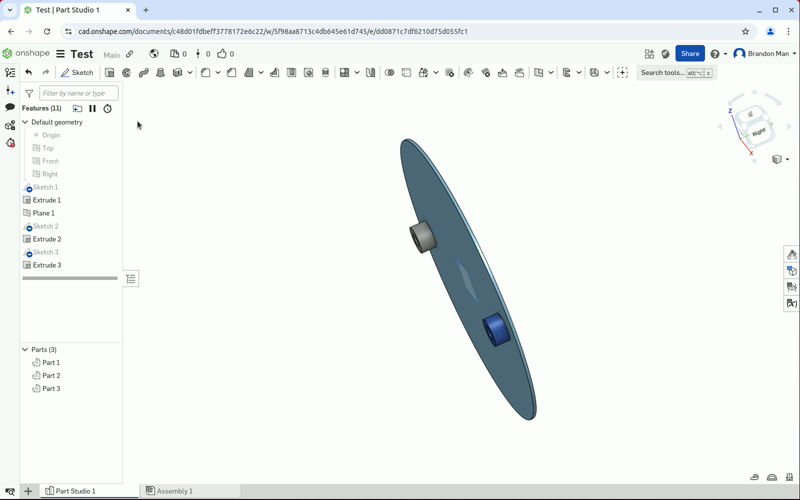
key(down, 2)
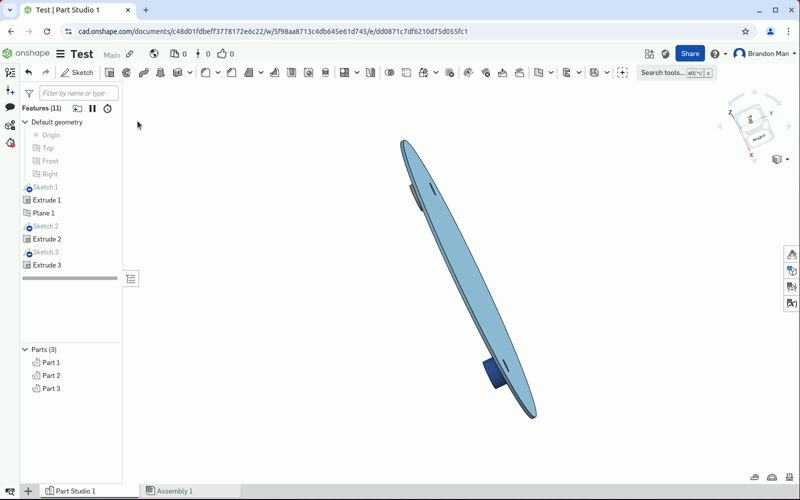
key(up, 2)
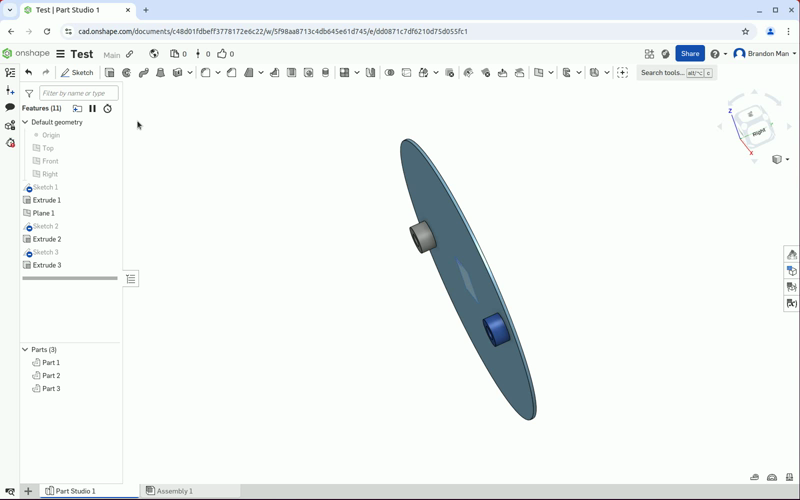
key(right, 2)
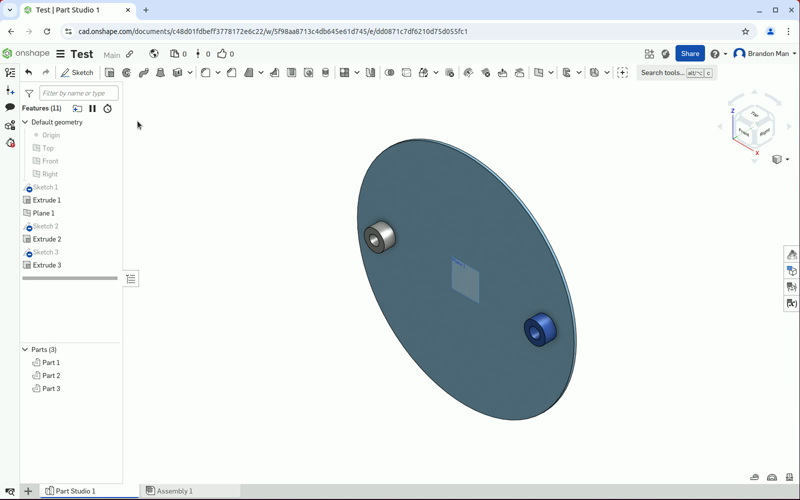
mouse_move(73, 189)
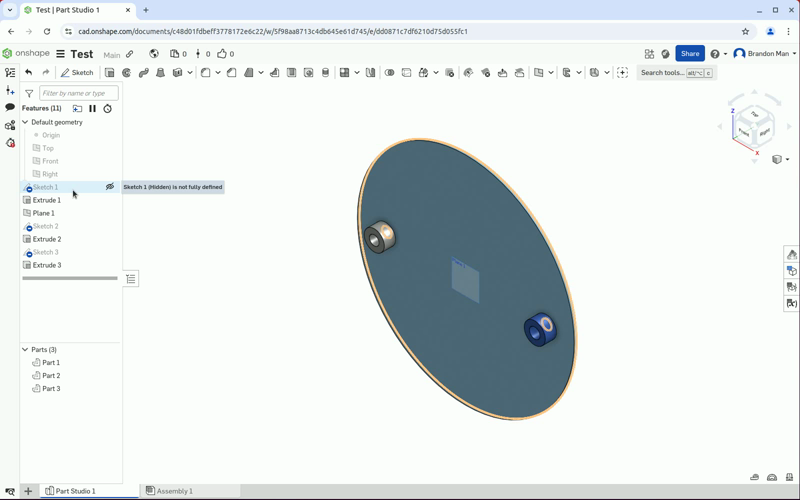
click(73, 189)